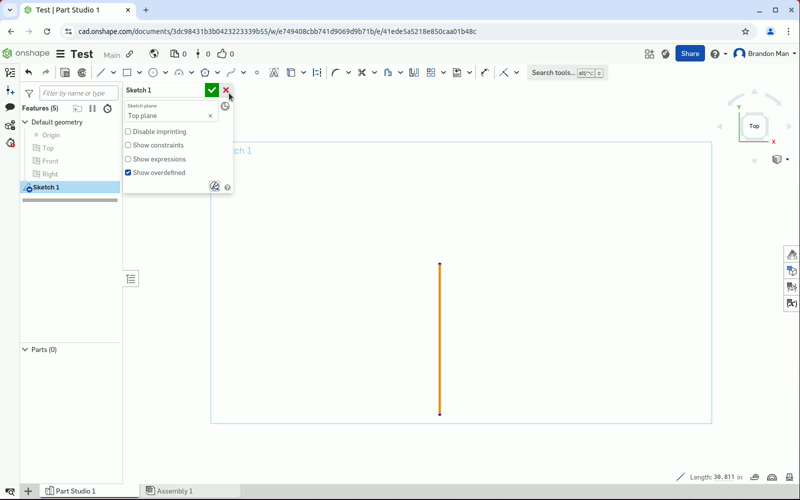
key(shift+h)
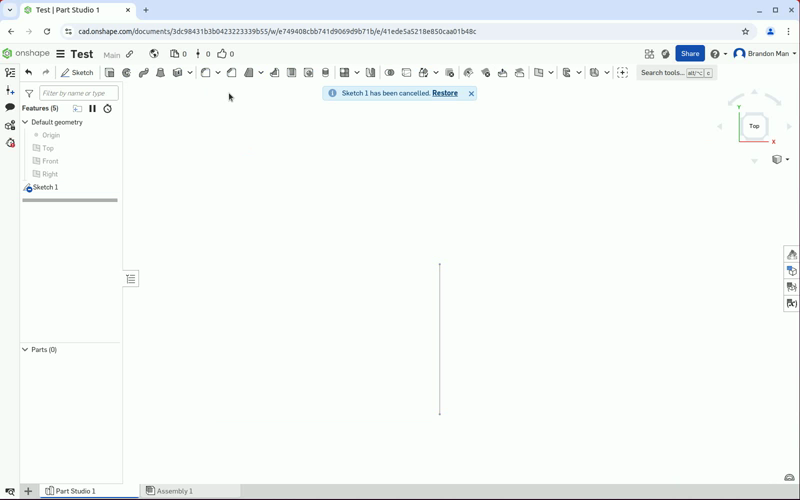
key(shift+s)
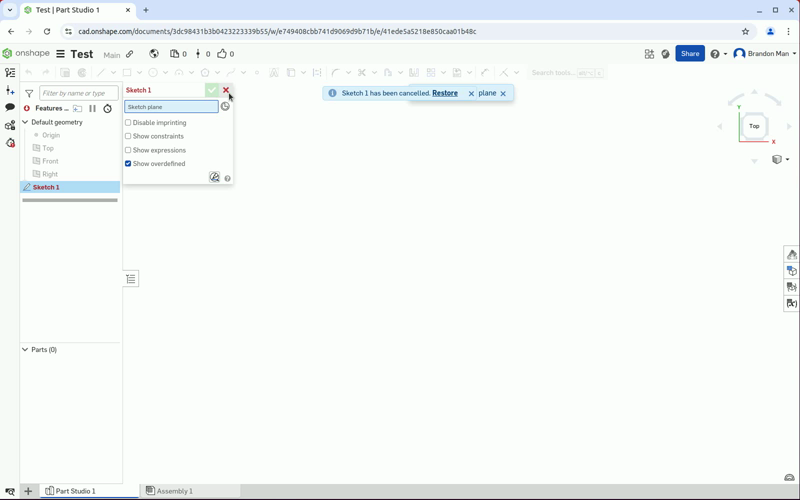
mouse_move(73, 150)
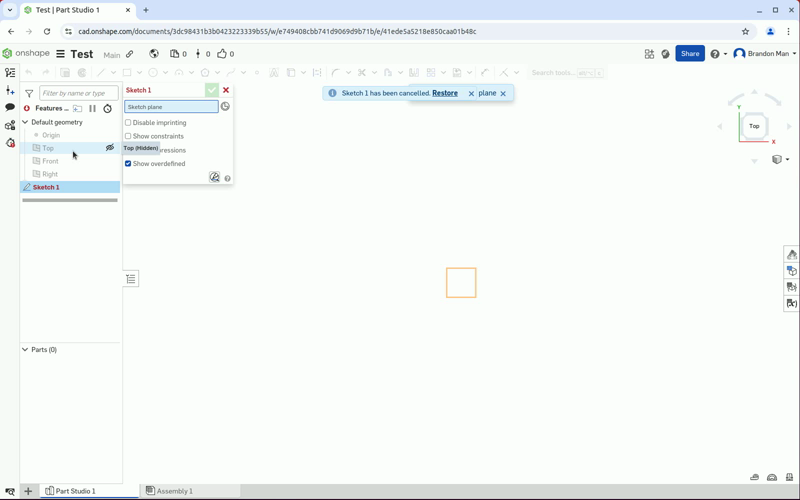
click(73, 150)
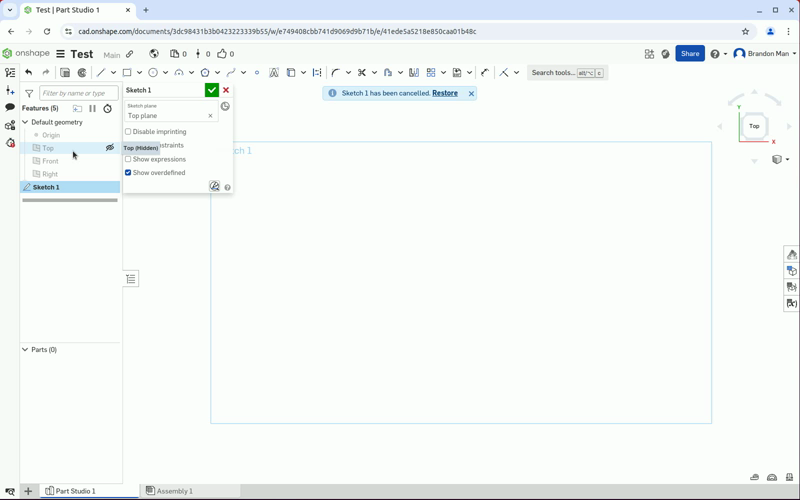
mouse_move(73, 352)
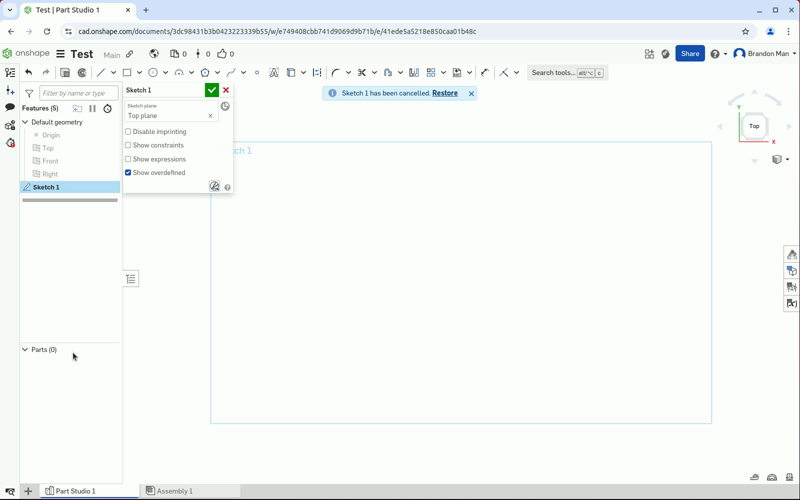
key(y)
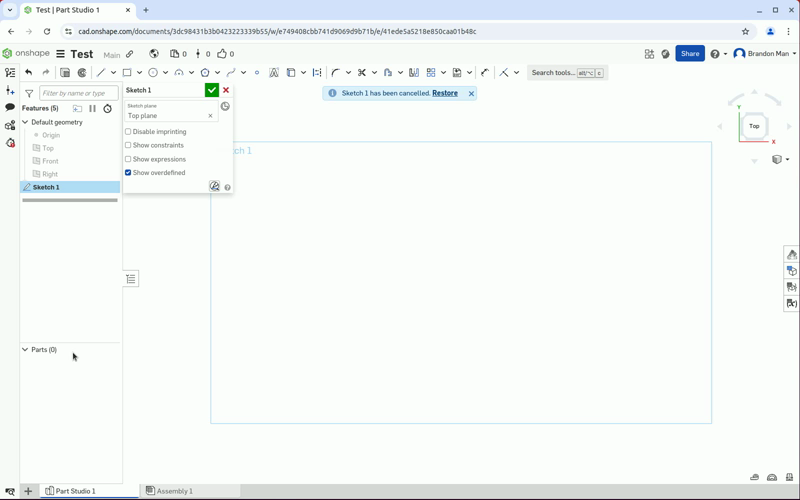
key(c)
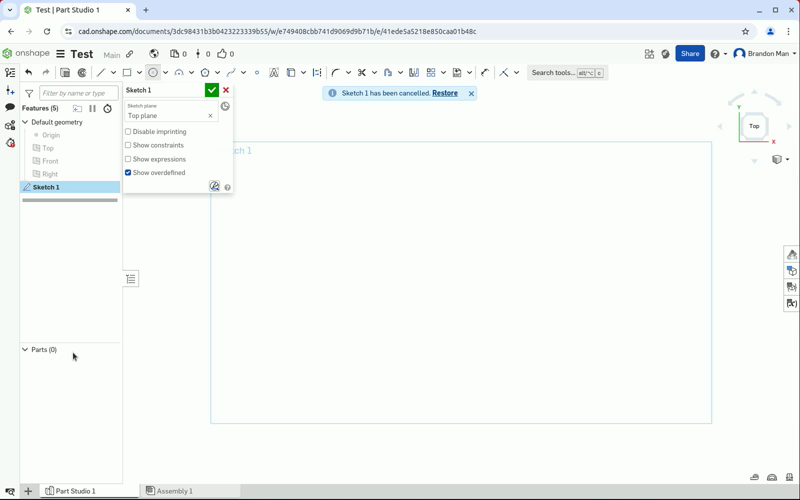
key_down(shift)
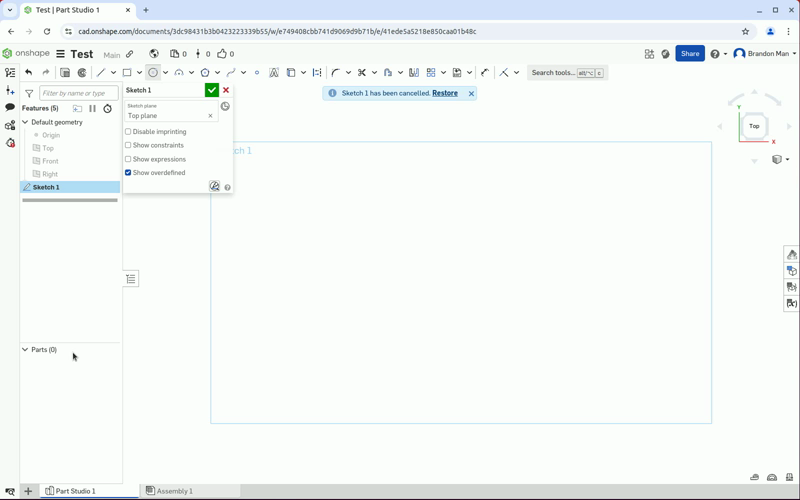
mouse_move(371, 282)
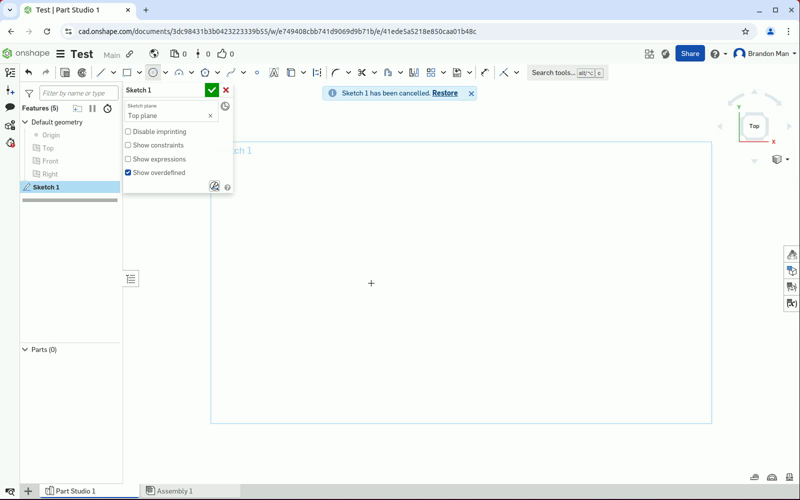
click(371, 282)
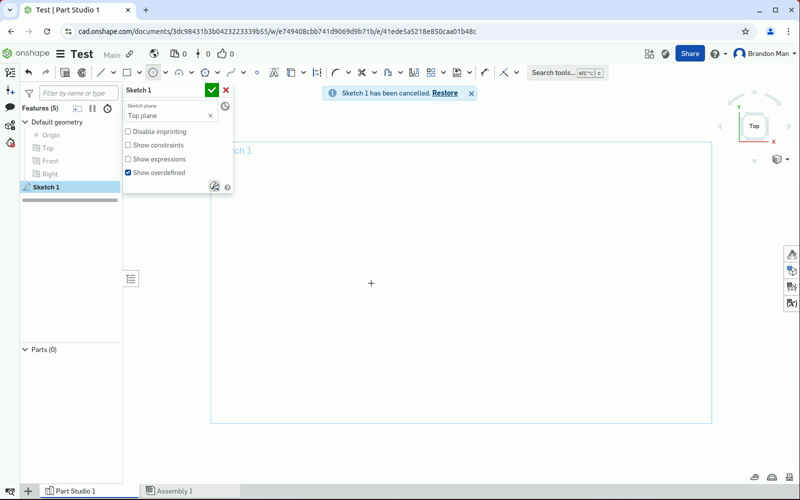
key_up(shift)
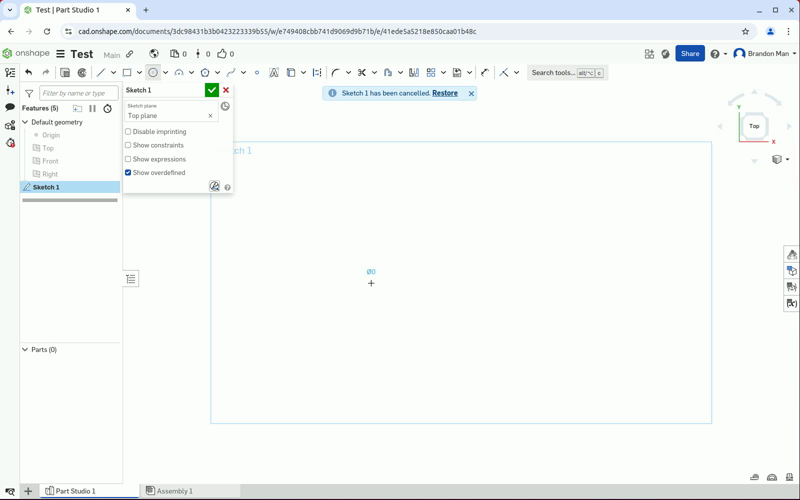
mouse_move(393, 282)
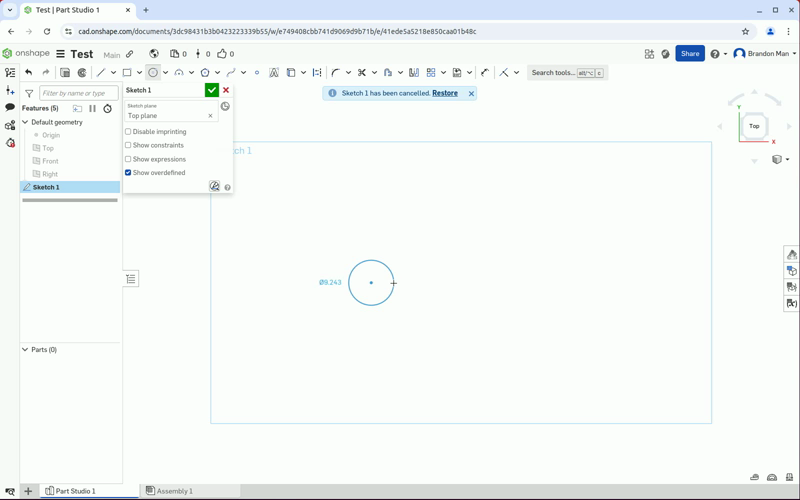
click(393, 282)
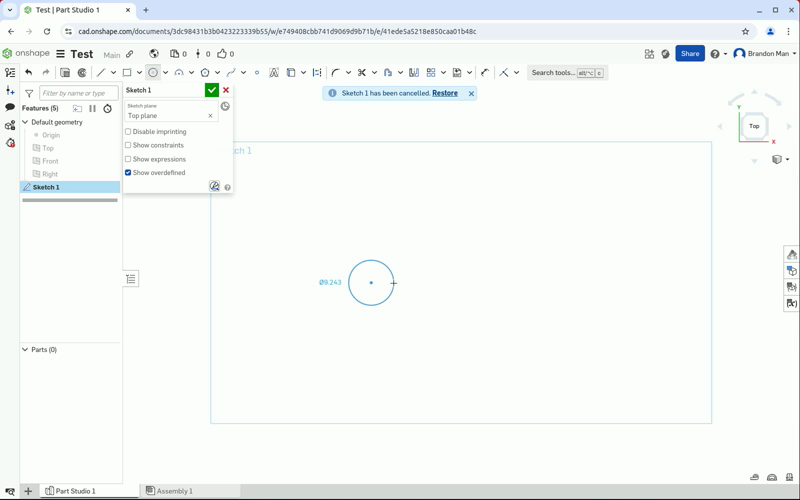
key(esc)
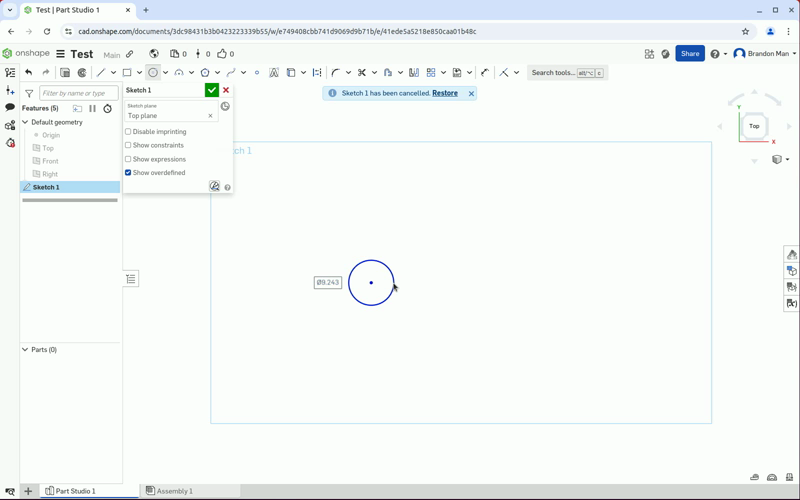
key(c)
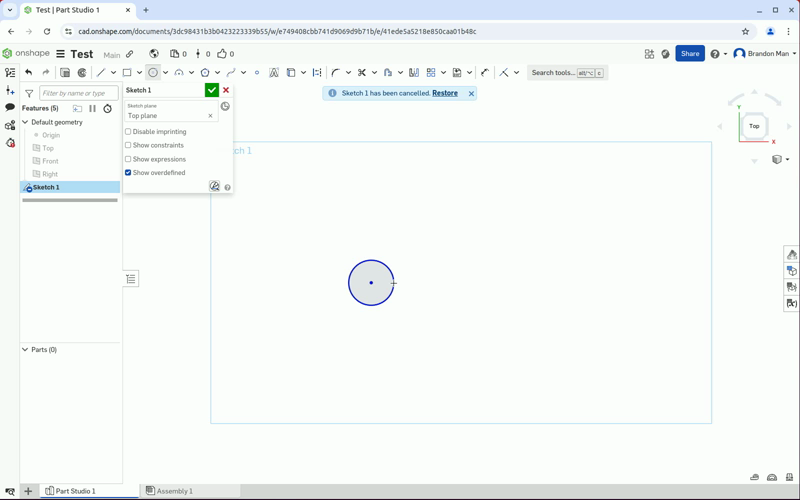
key_down(shift)
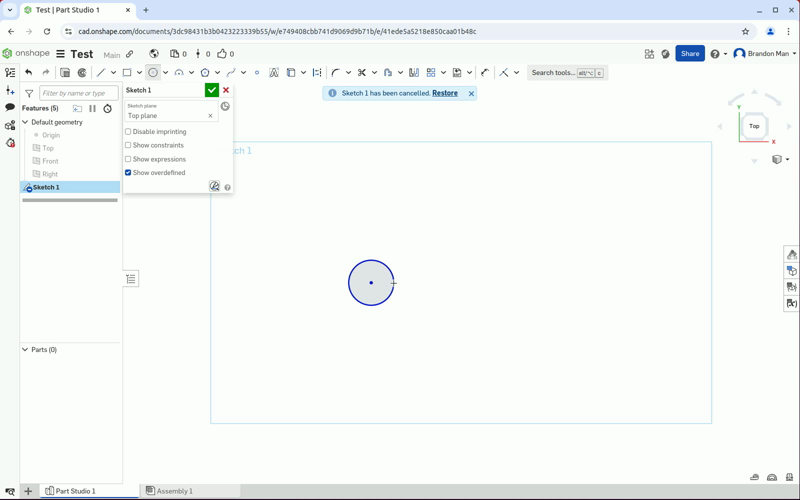
mouse_move(371, 282)
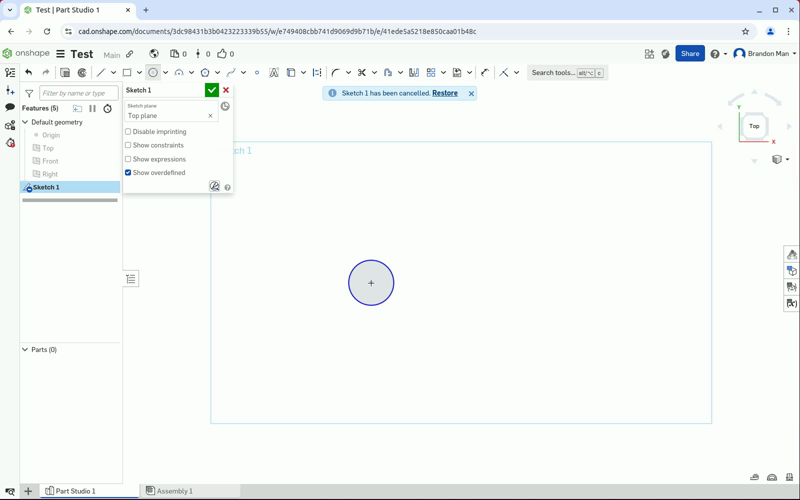
click(371, 282)
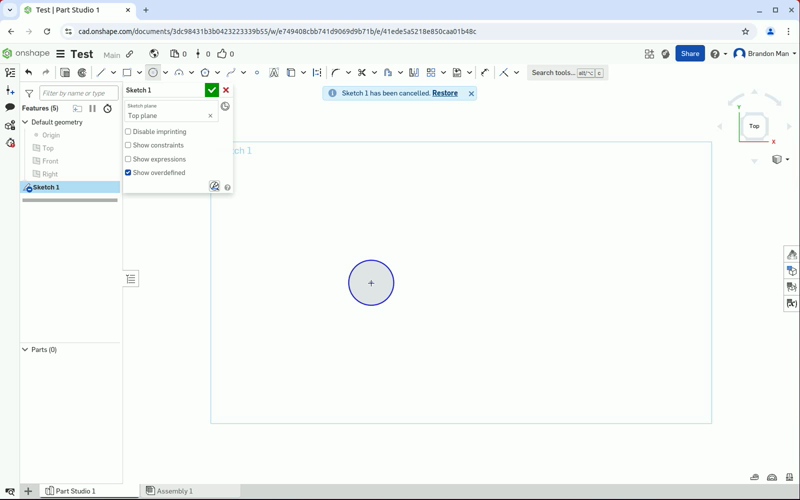
key_up(shift)
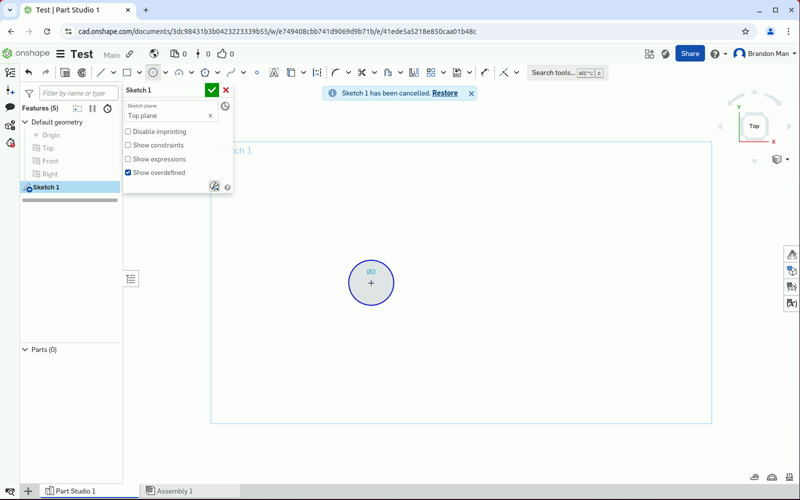
mouse_move(373, 282)
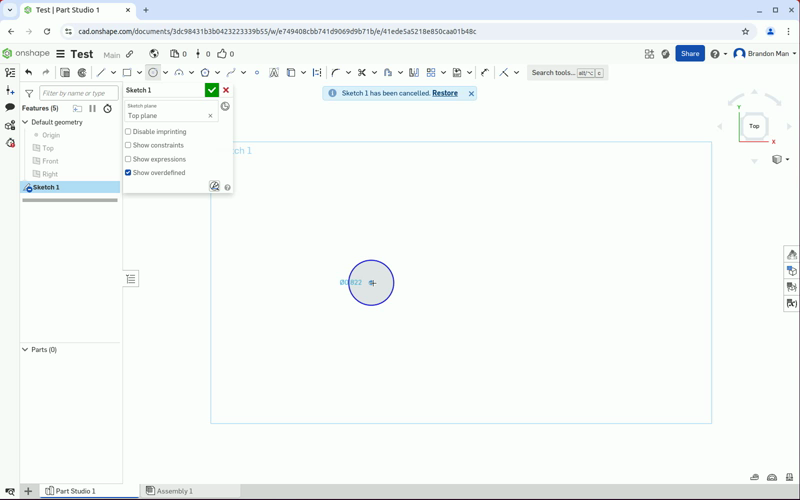
scroll(6)
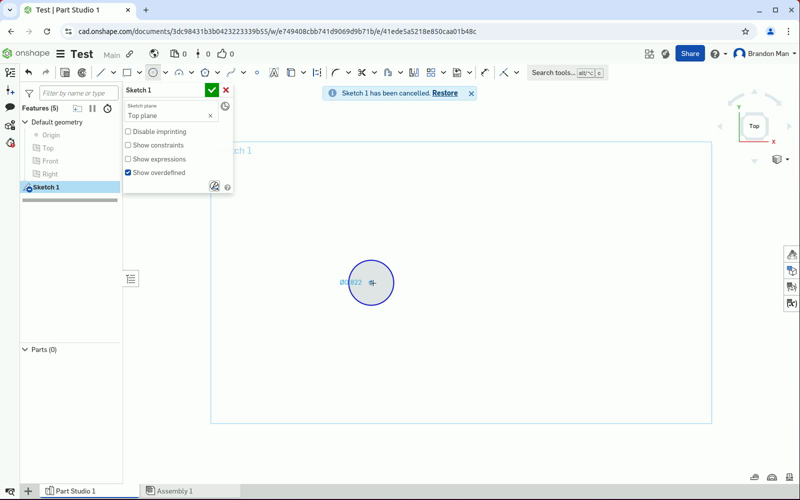
scroll(6)
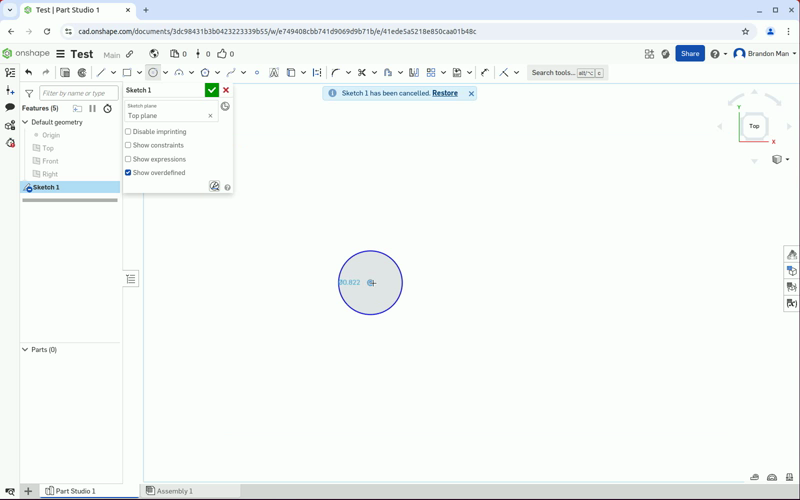
scroll(6)
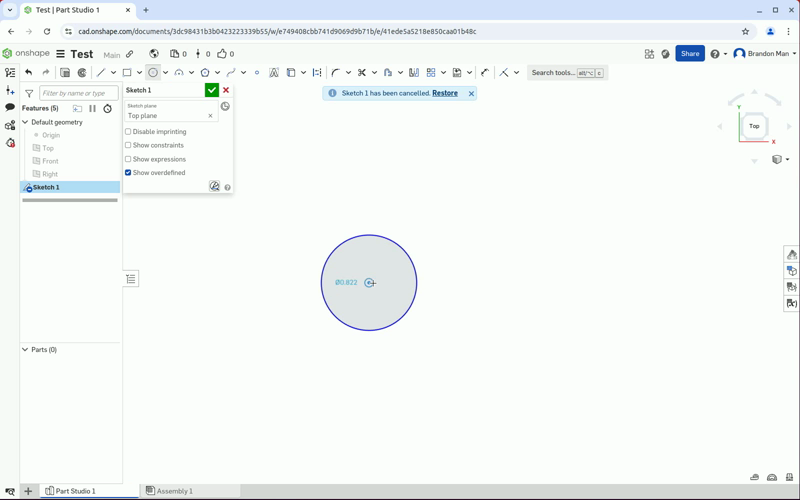
scroll(6)
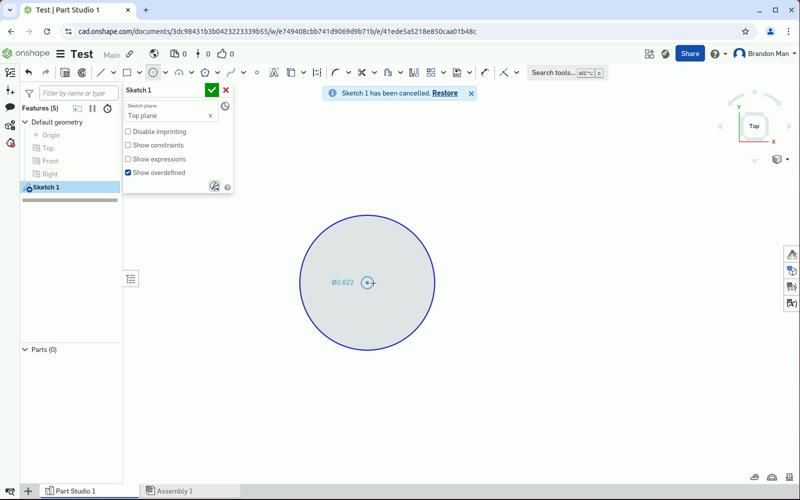
scroll(6)
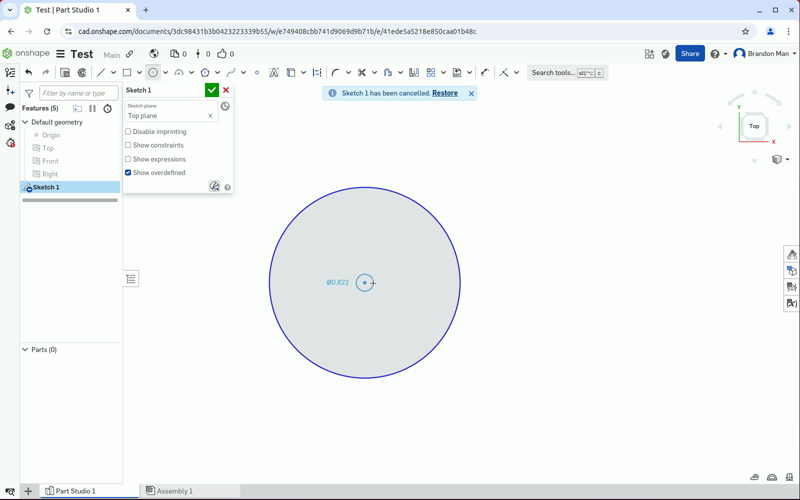
scroll(6)
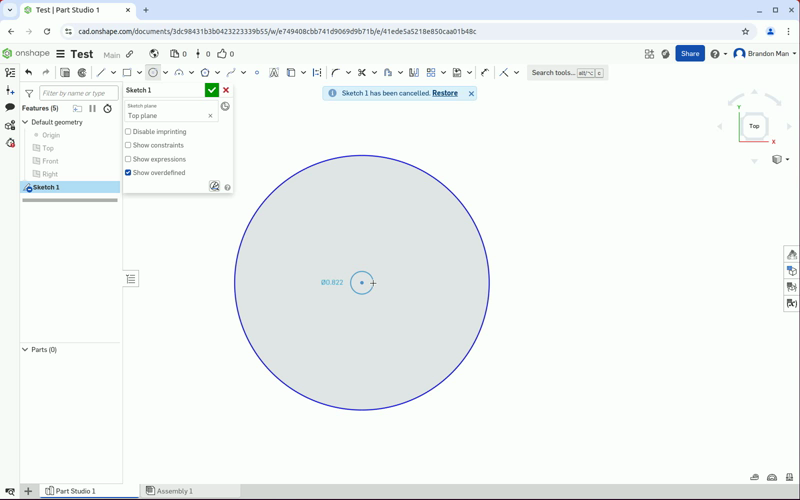
scroll(6)
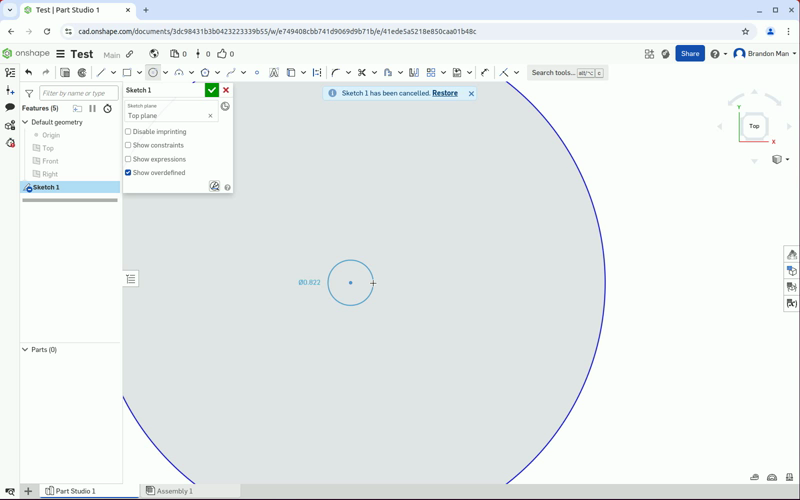
click(373, 282)
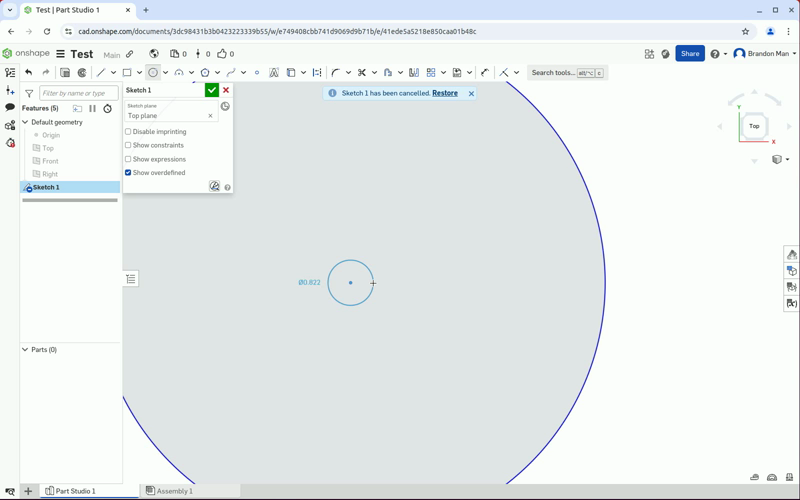
scroll(-6)
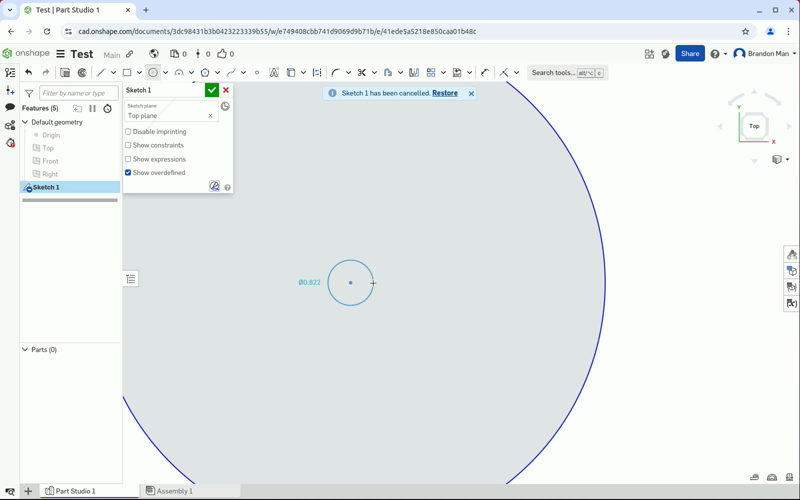
scroll(-6)
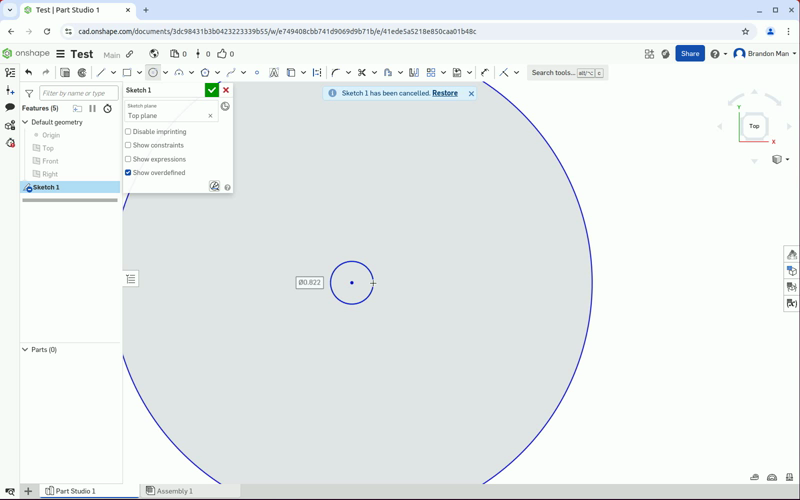
scroll(-6)
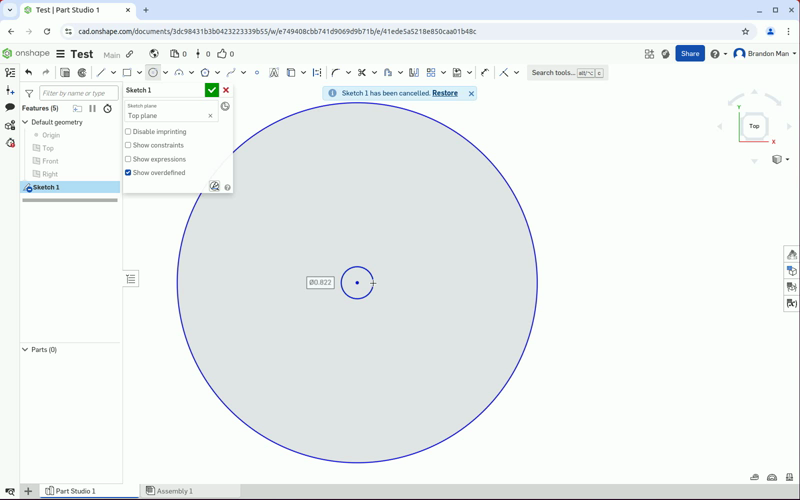
scroll(-6)
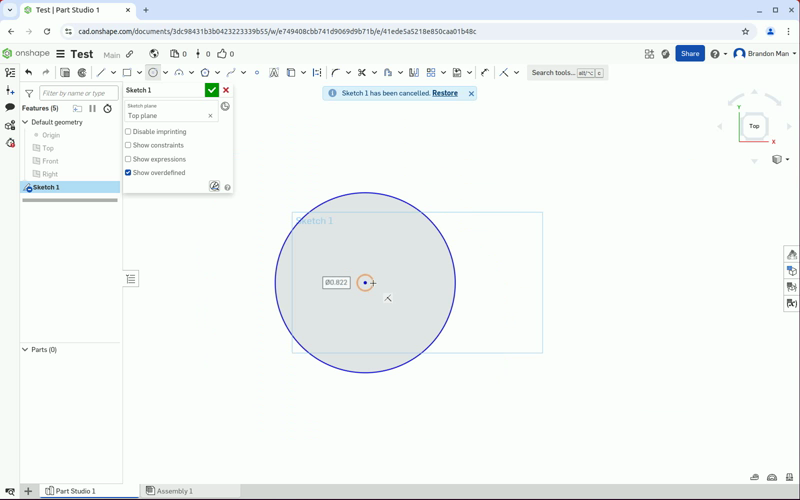
scroll(-6)
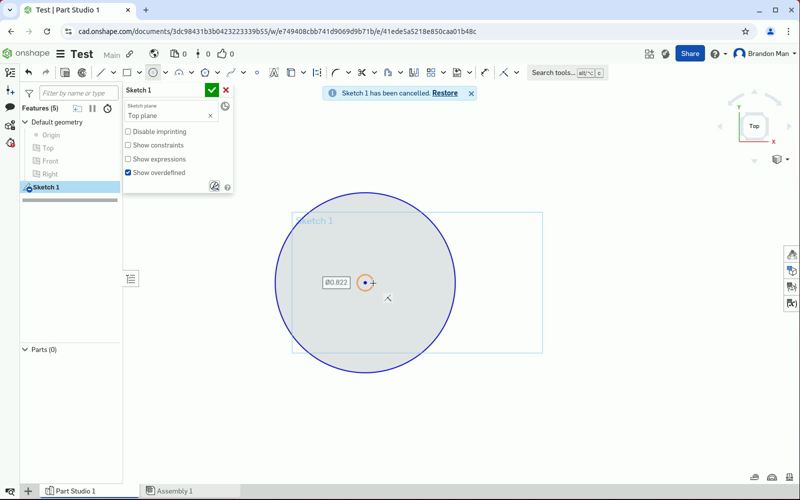
scroll(-6)
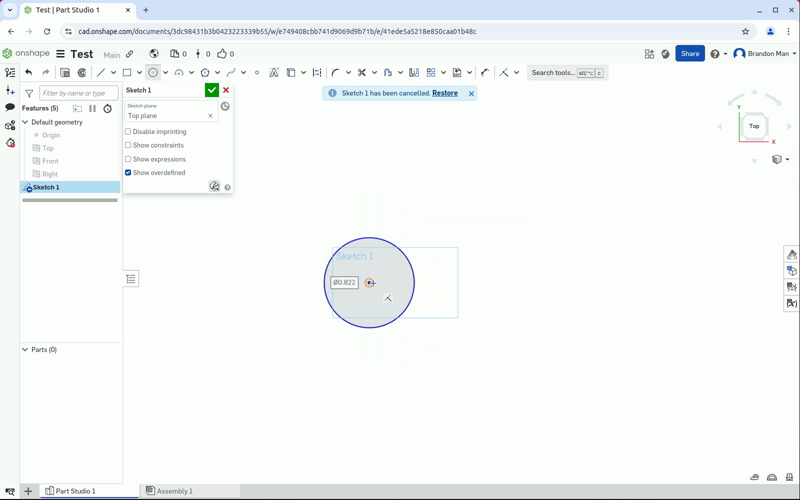
scroll(-6)
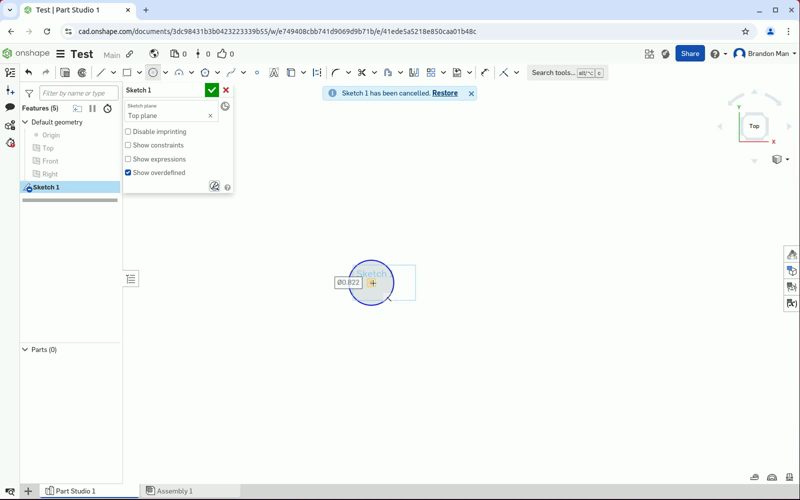
key(esc)
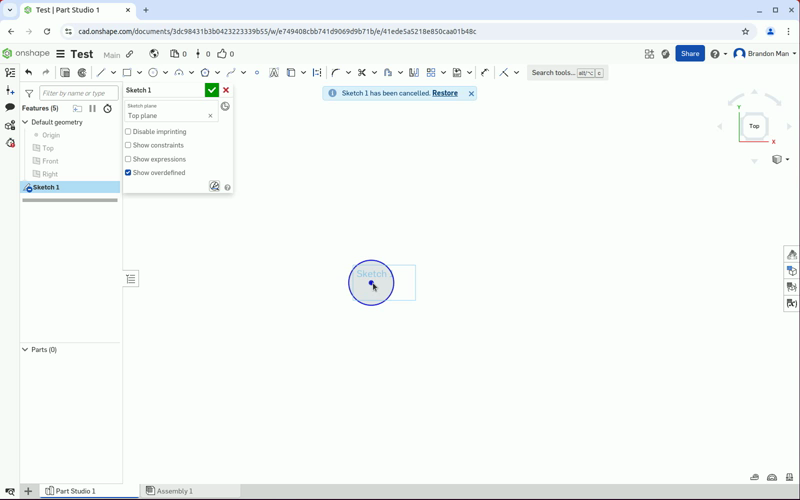
mouse_move(386, 286)
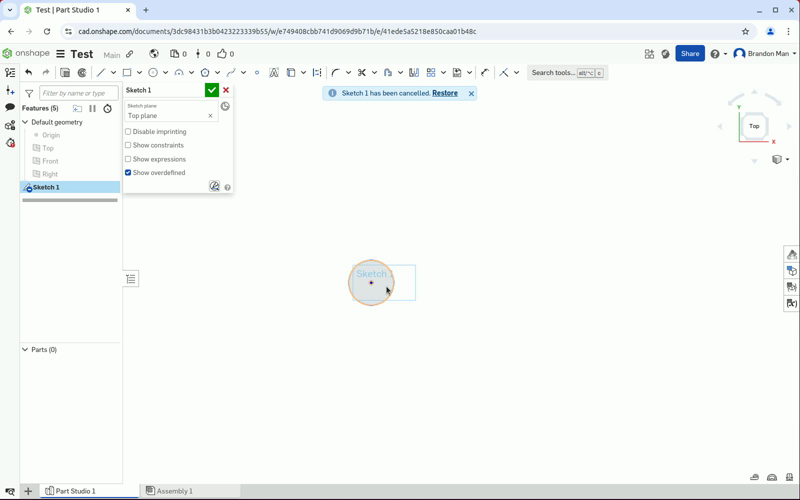
scroll(6)
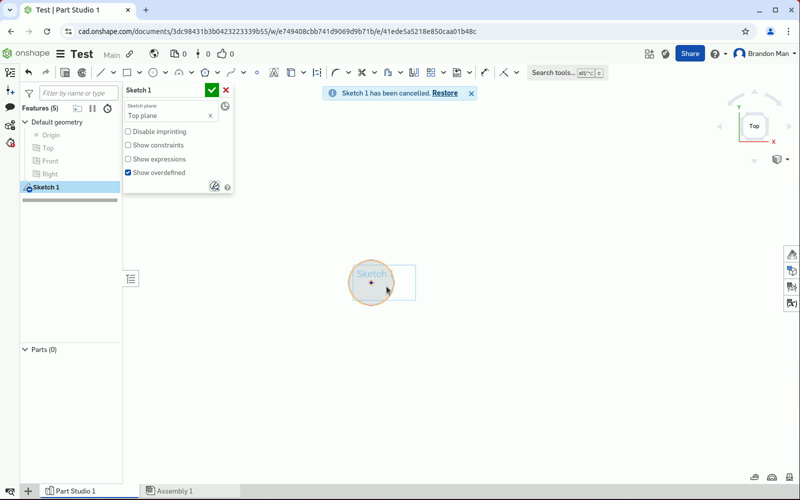
scroll(6)
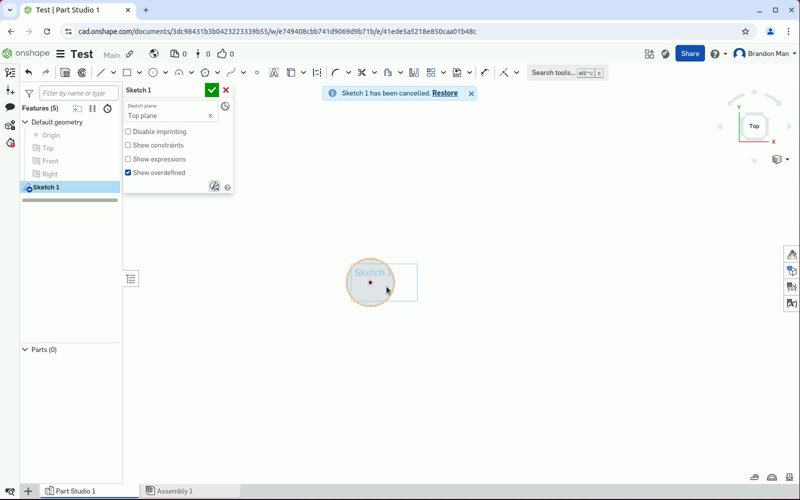
scroll(6)
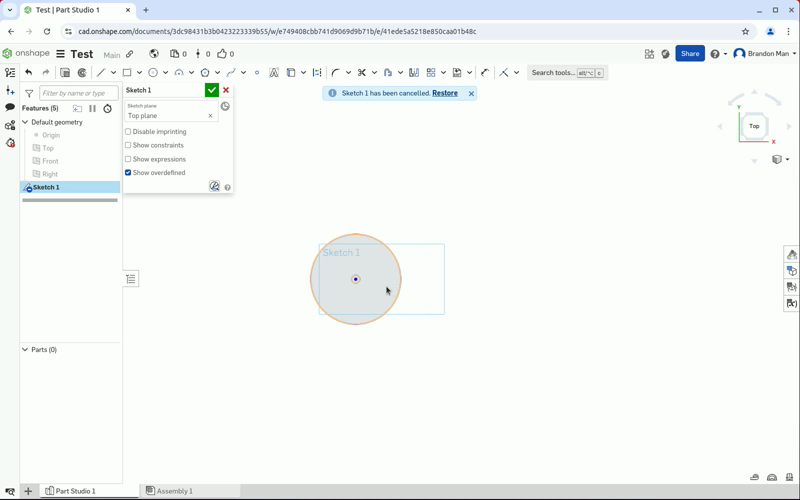
scroll(6)
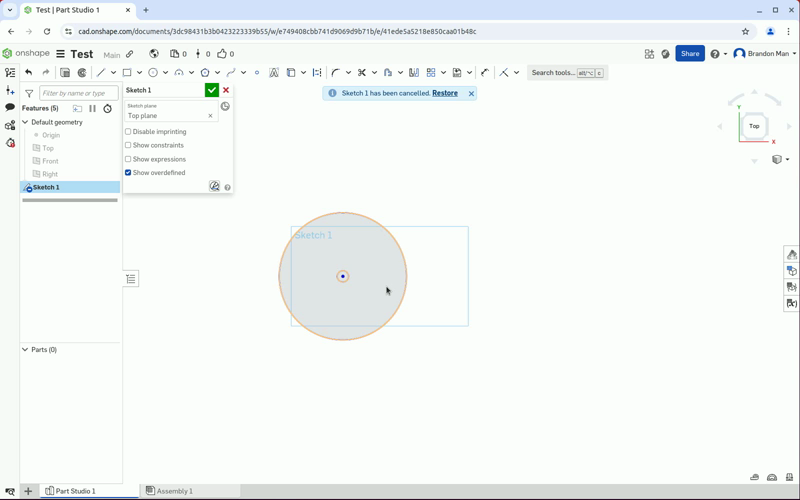
scroll(6)
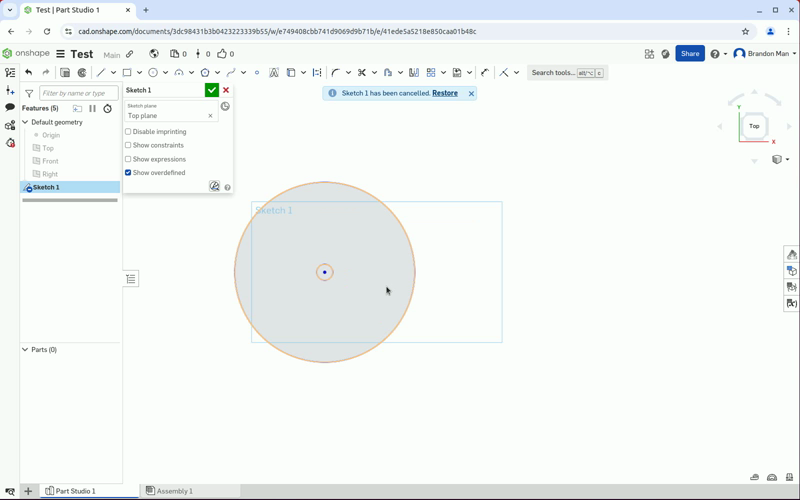
scroll(6)
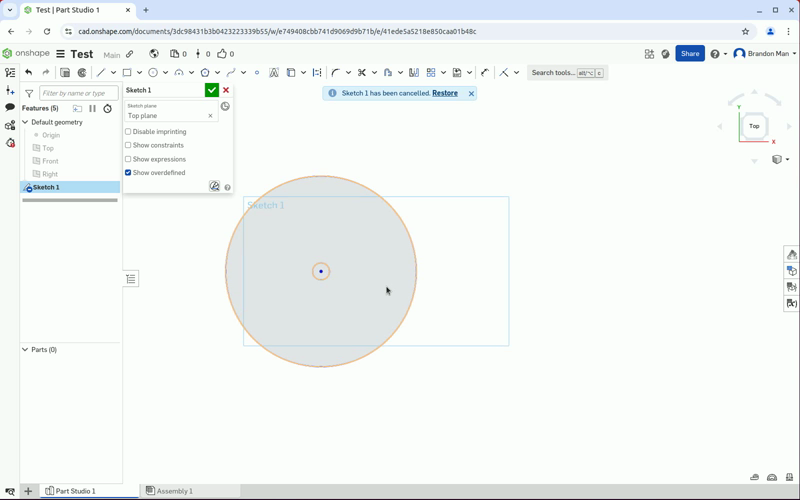
scroll(6)
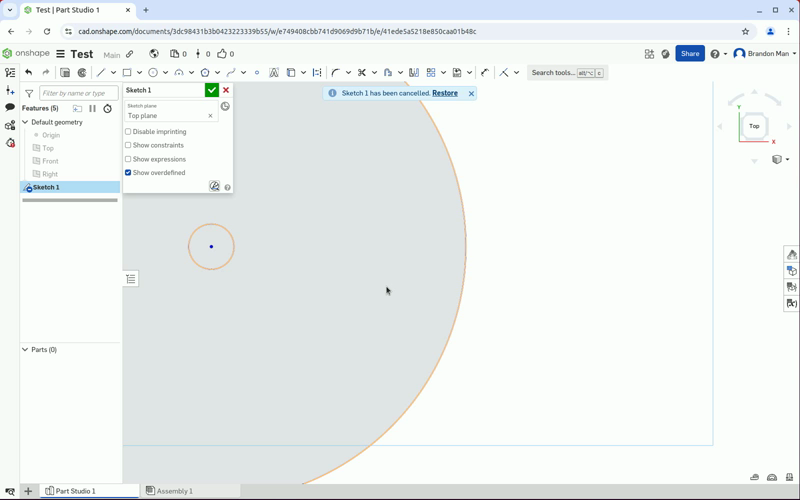
click(386, 286)
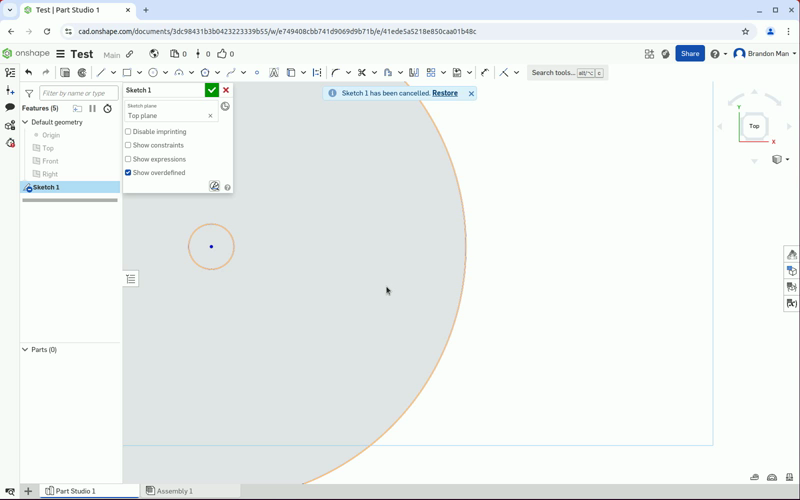
scroll(-6)
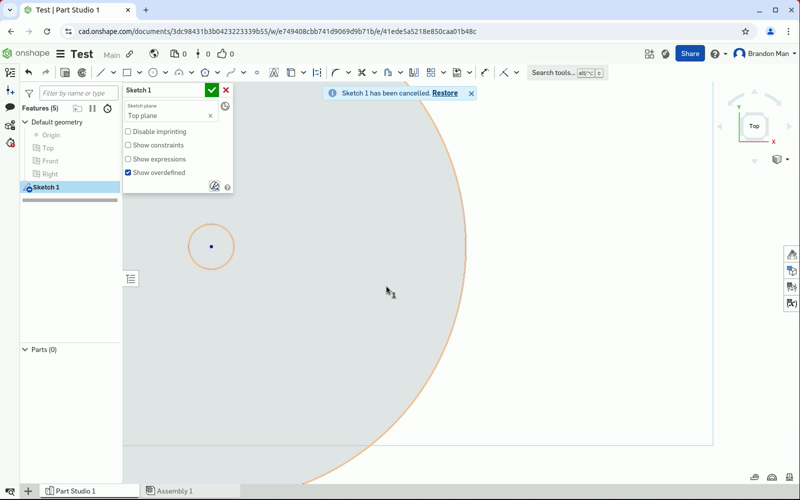
scroll(-6)
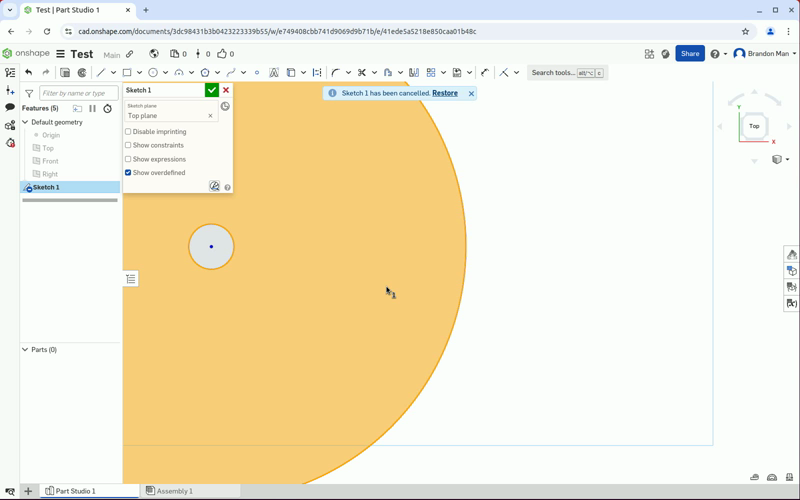
scroll(-6)
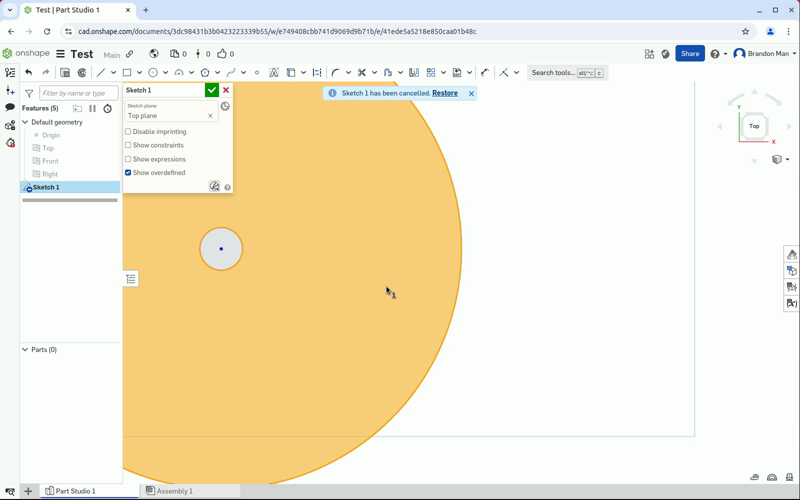
scroll(-6)
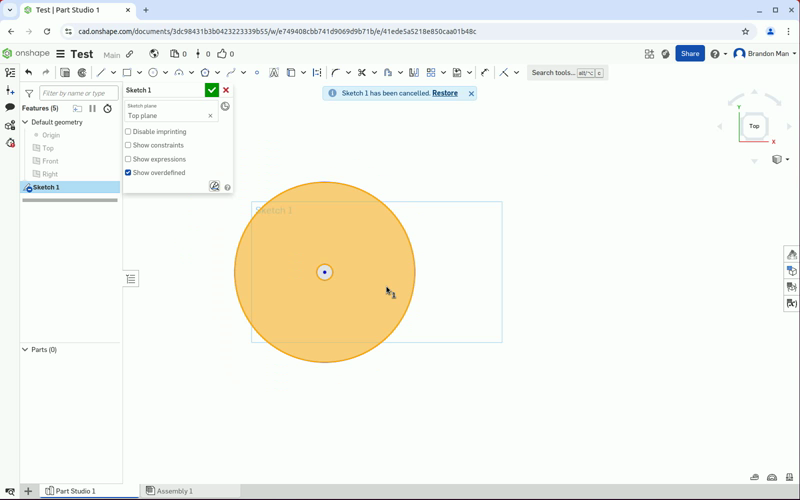
scroll(-6)
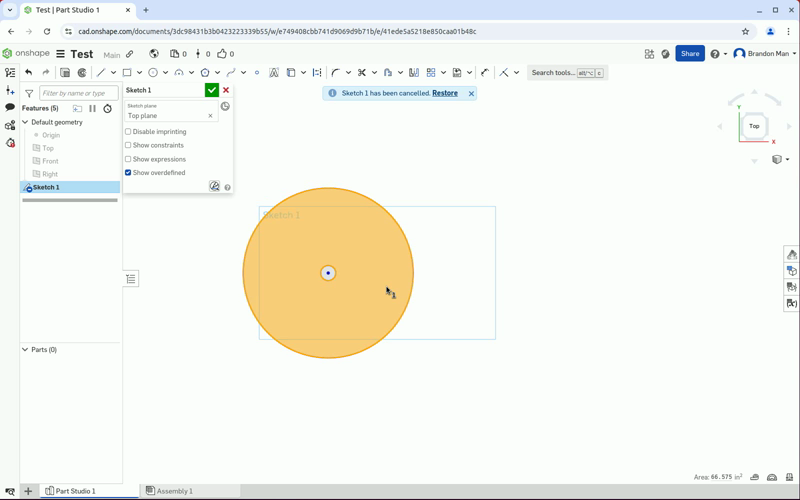
scroll(-6)
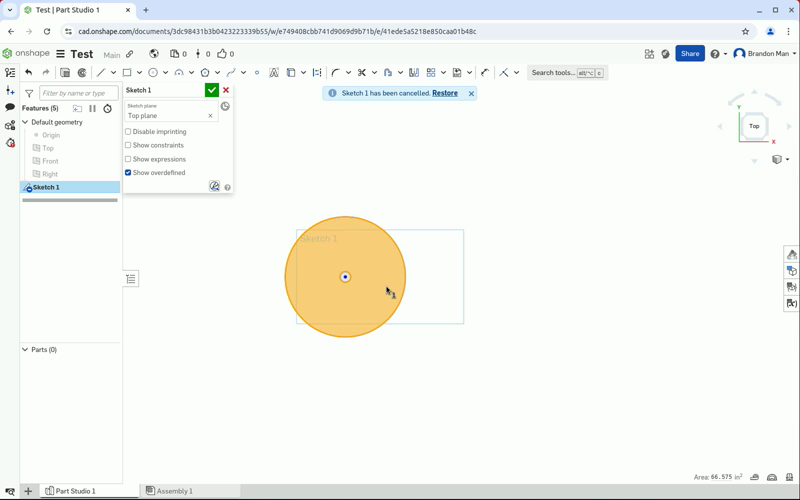
scroll(-6)
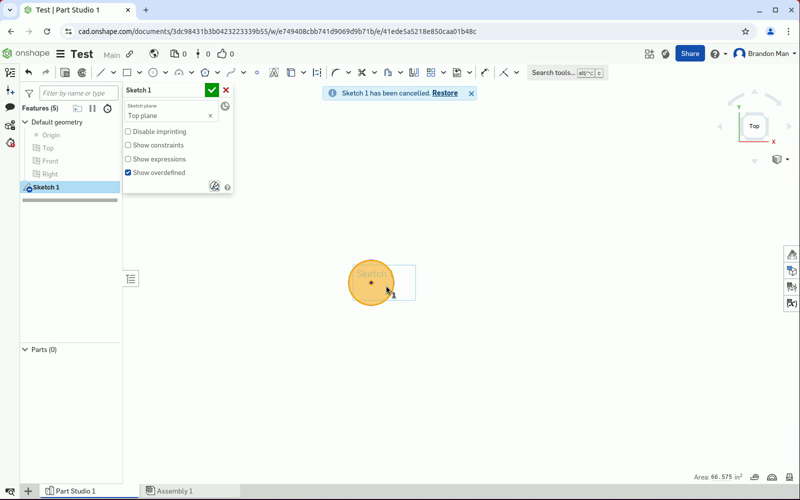
mouse_move(73, 352)
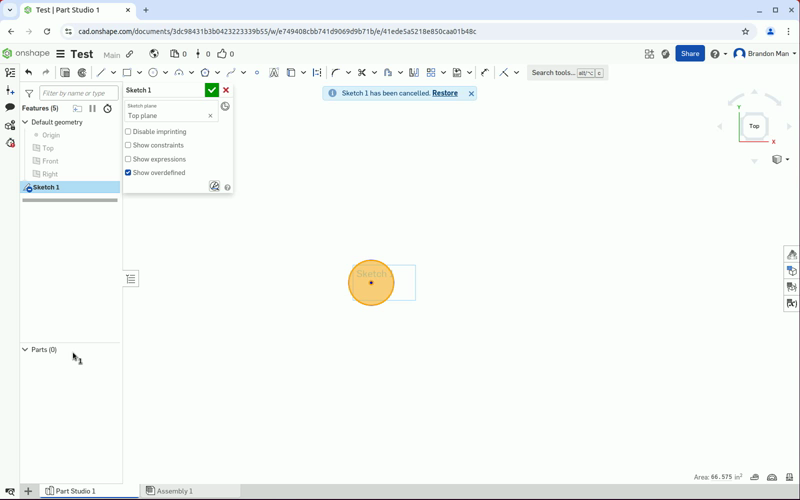
key(shift+y)
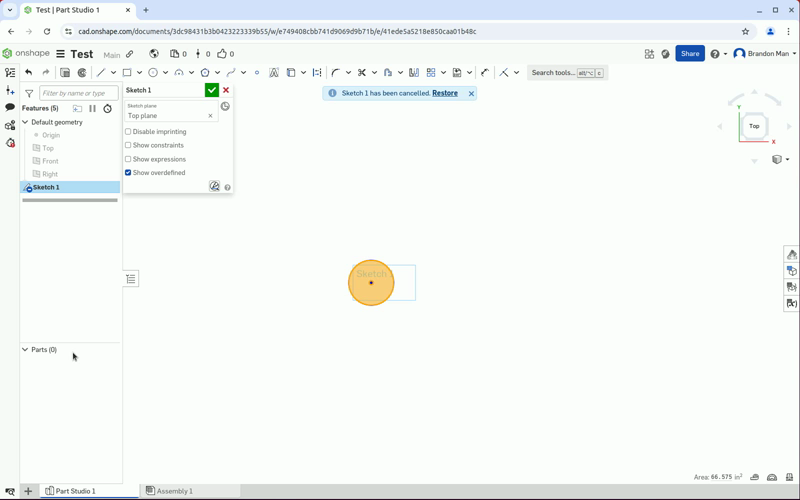
key(shift+e)
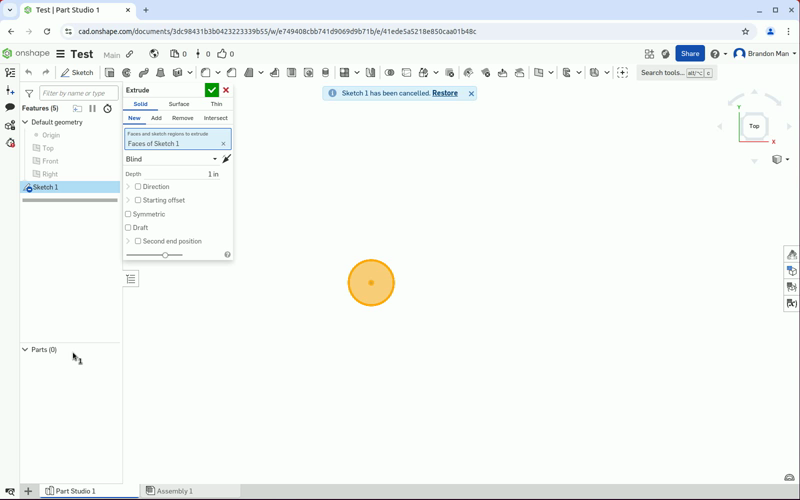
mouse_move(143, 106)
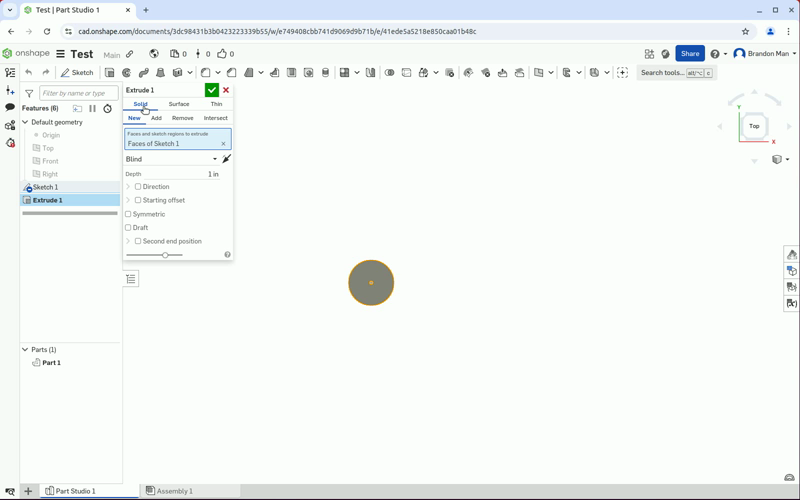
click(143, 106)
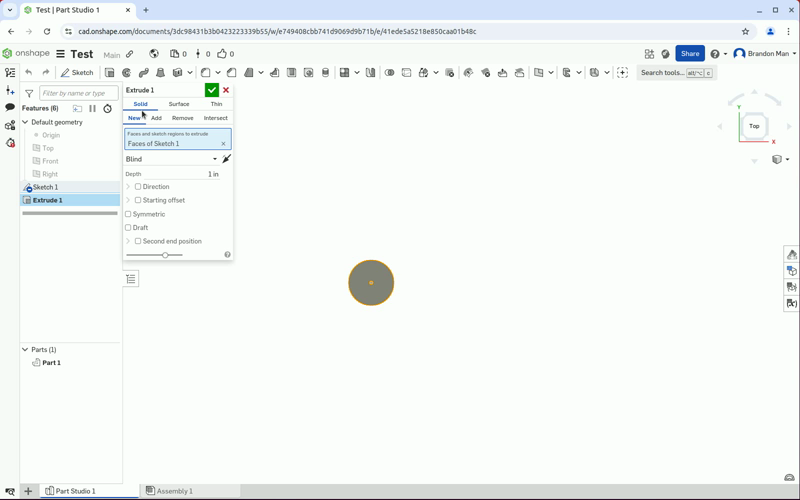
mouse_move(137, 120)
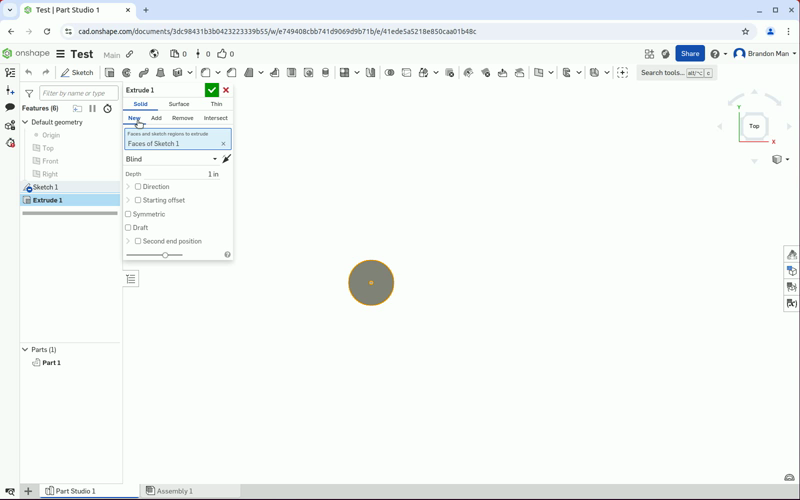
click(137, 120)
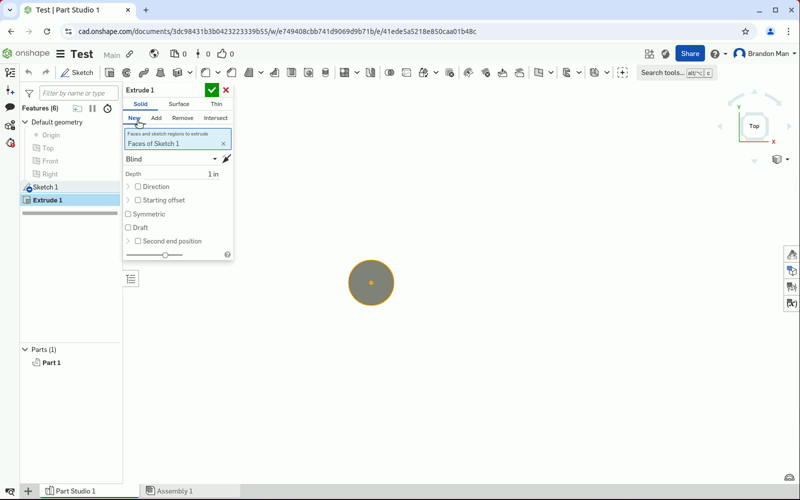
key(tab, 4)
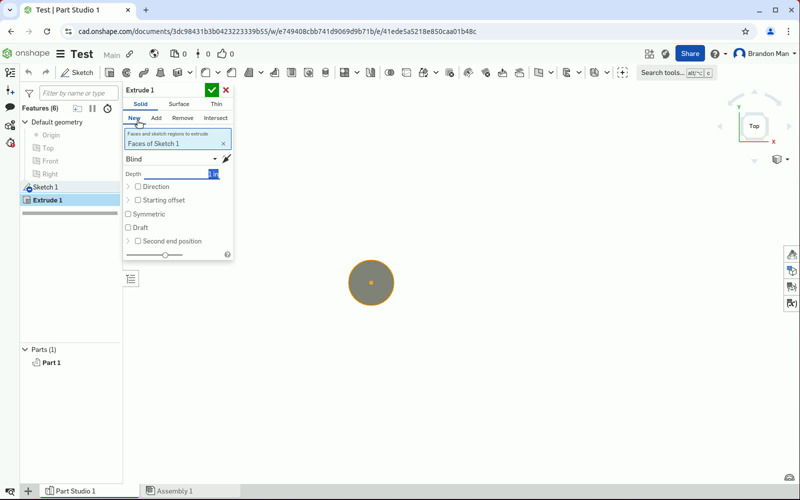
text(-4.574)
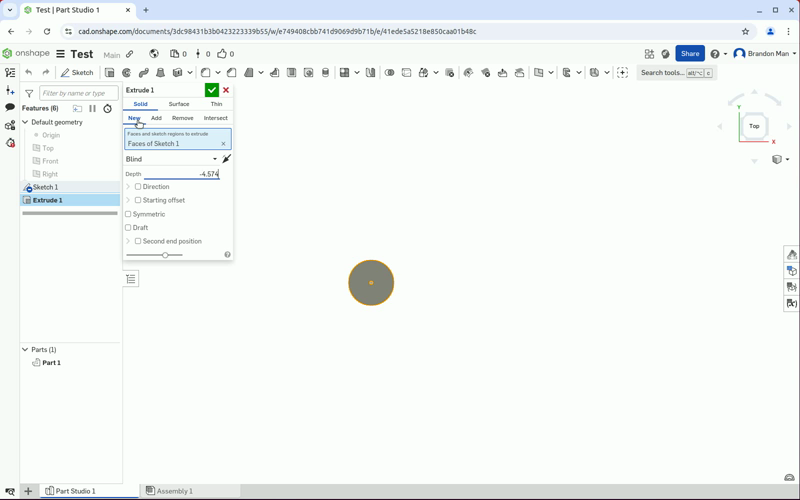
key(enter)
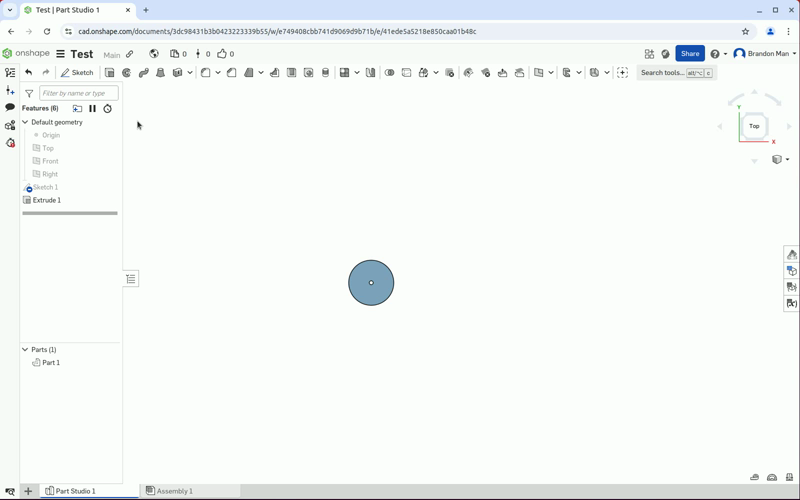
key(shift+h)
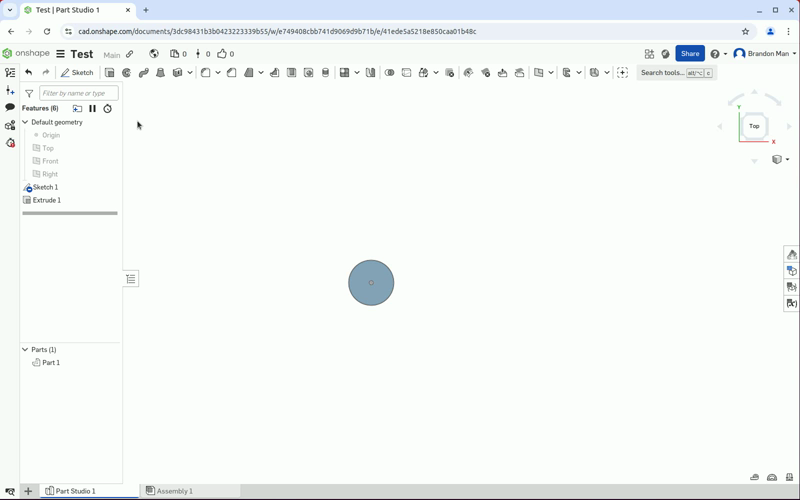
key(shift+h)
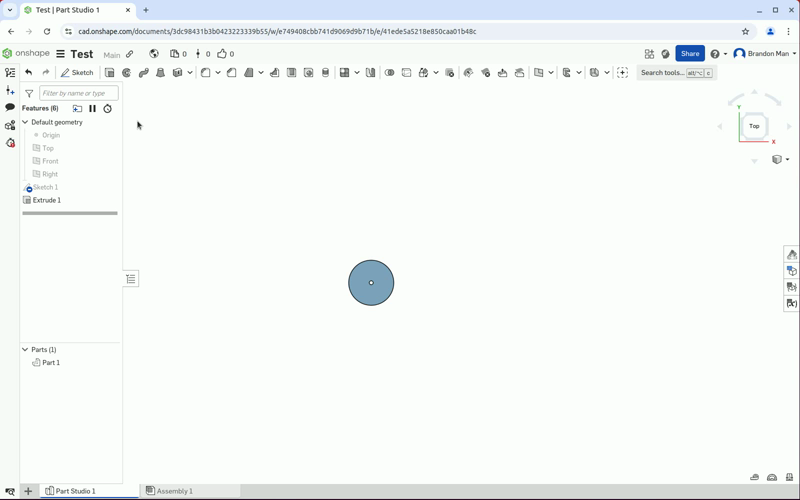
mouse_move(73, 189)
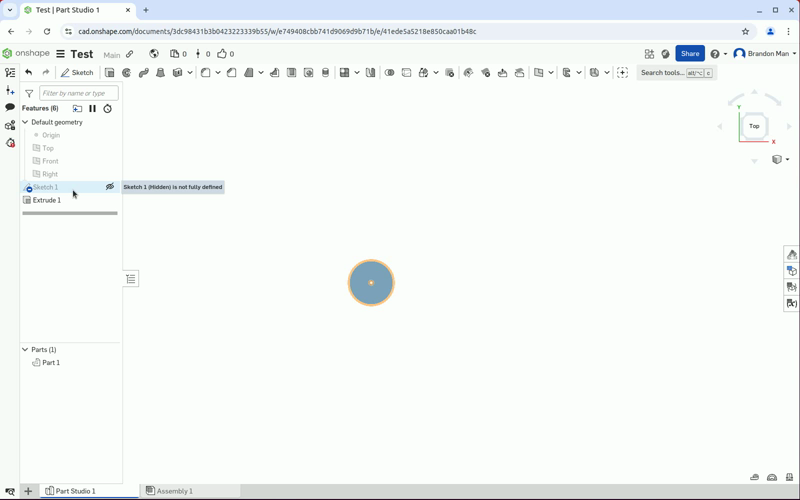
click(73, 189)
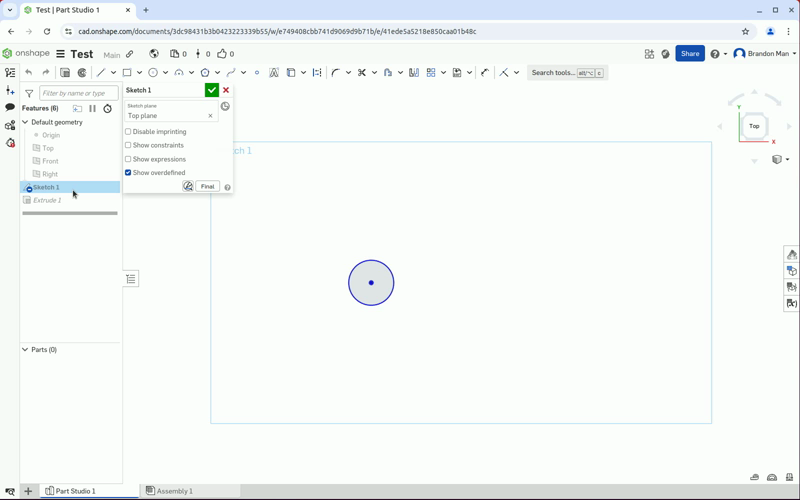
mouse_move(229, 92)
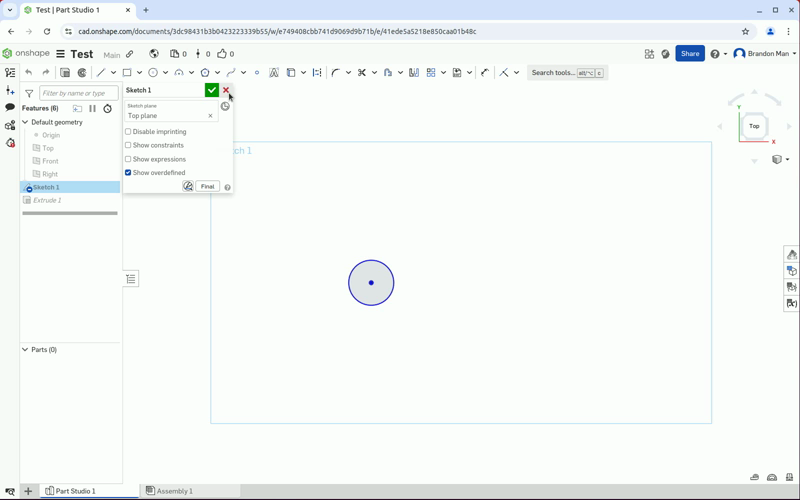
click(229, 92)
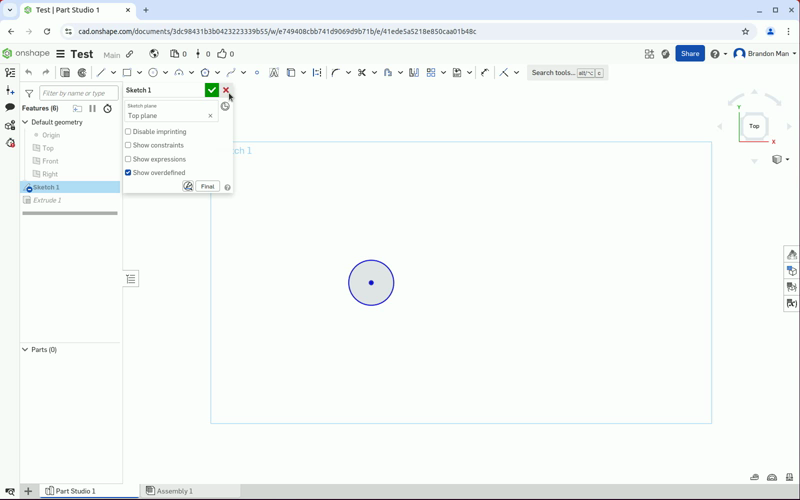
key(shift+s)
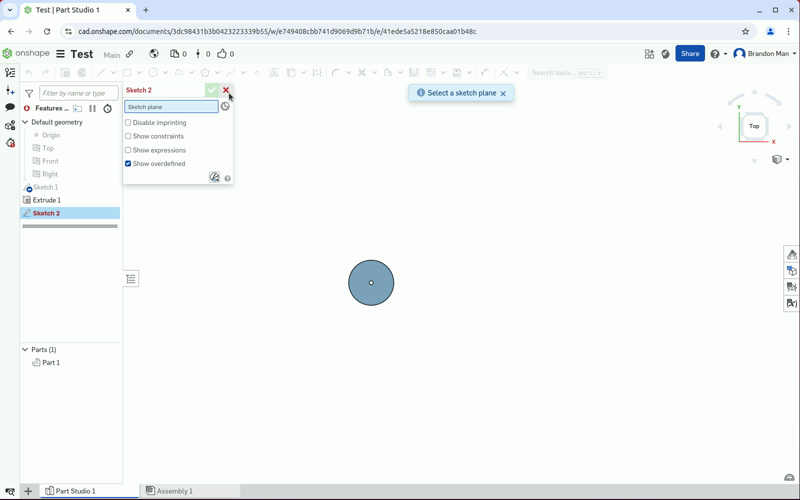
mouse_move(73, 150)
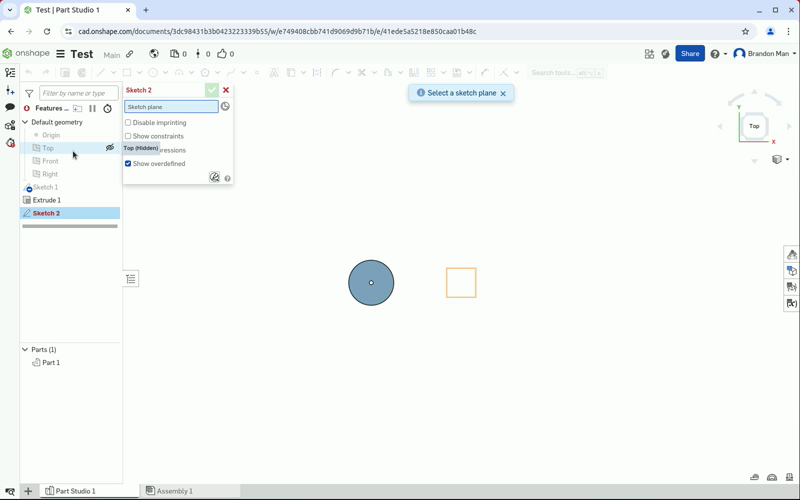
click(73, 150)
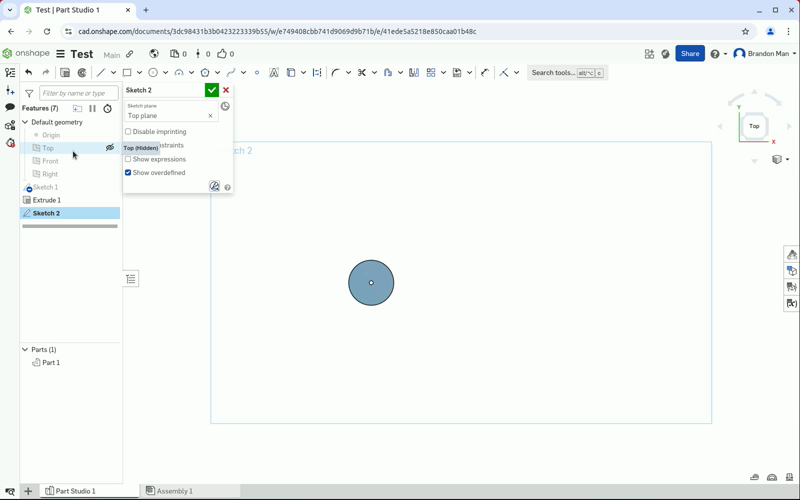
mouse_move(73, 352)
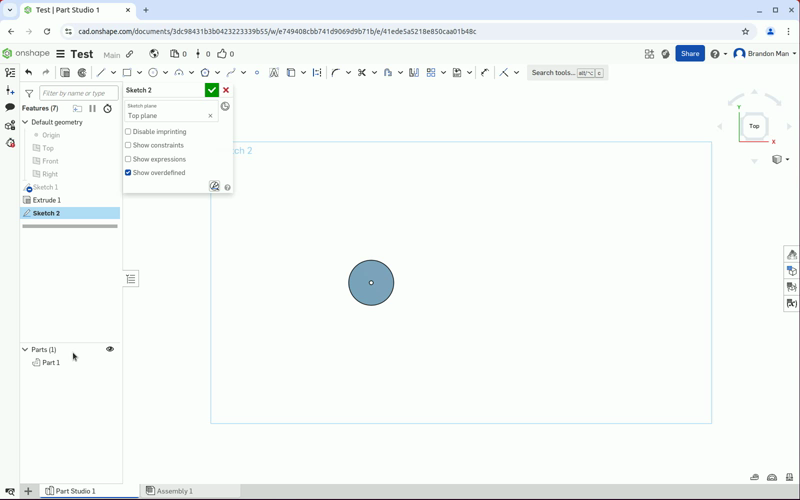
key(y)
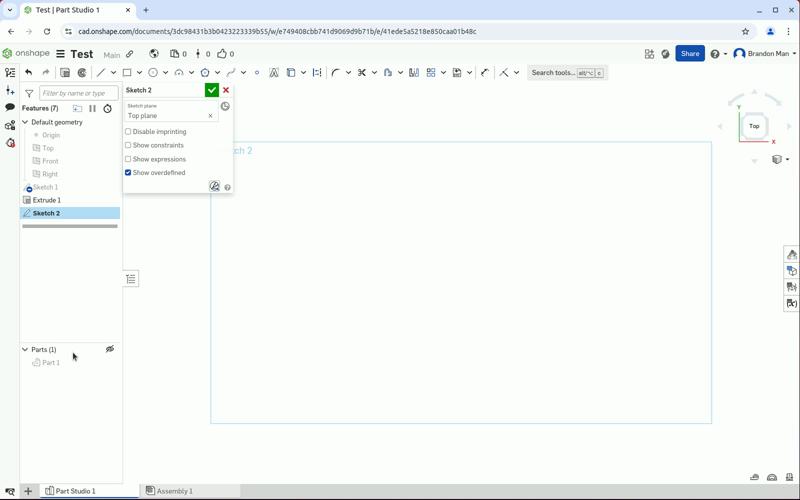
key(c)
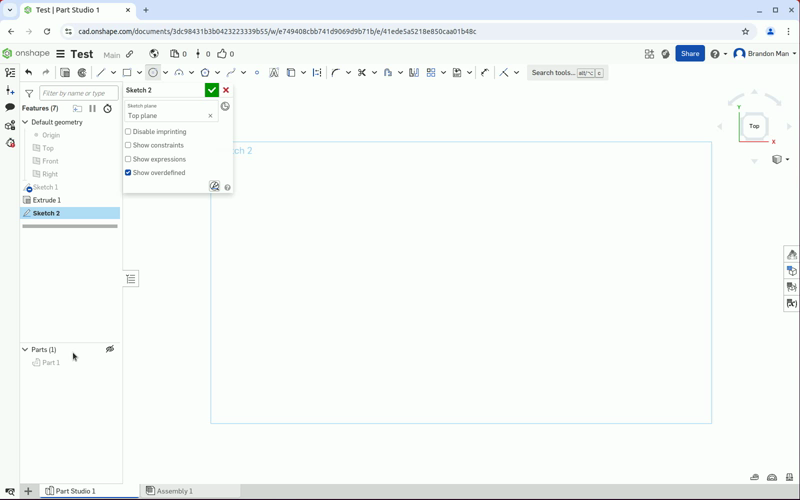
key_down(shift)
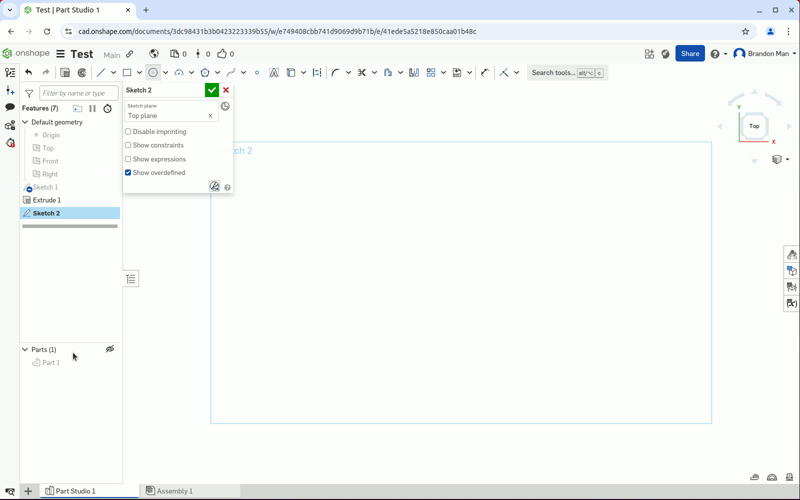
mouse_move(551, 282)
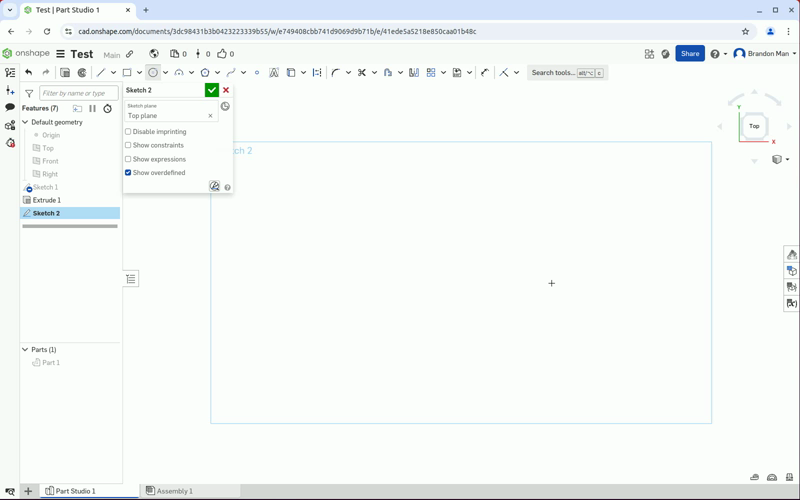
click(551, 282)
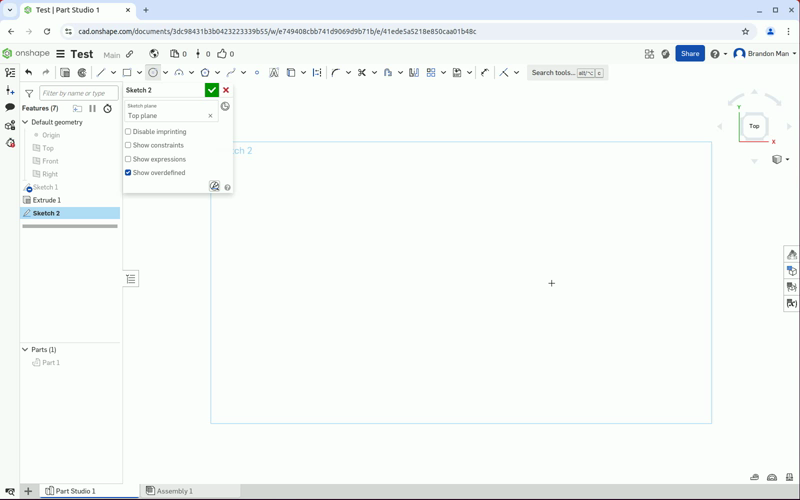
key_up(shift)
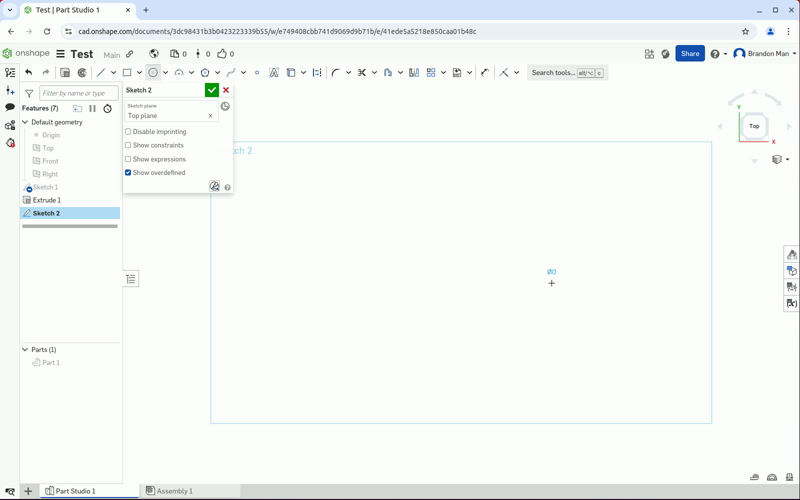
mouse_move(574, 282)
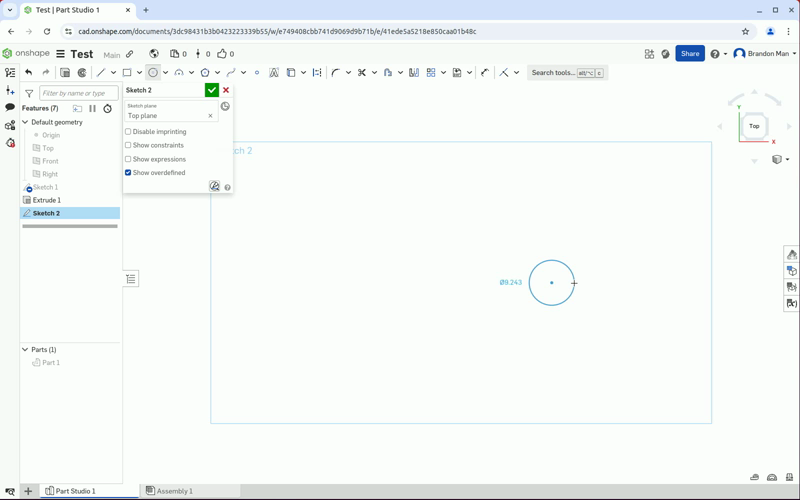
click(574, 282)
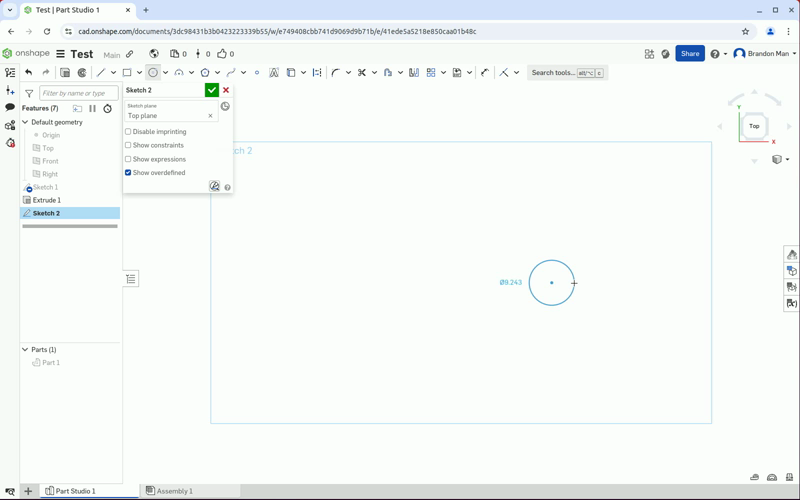
key(esc)
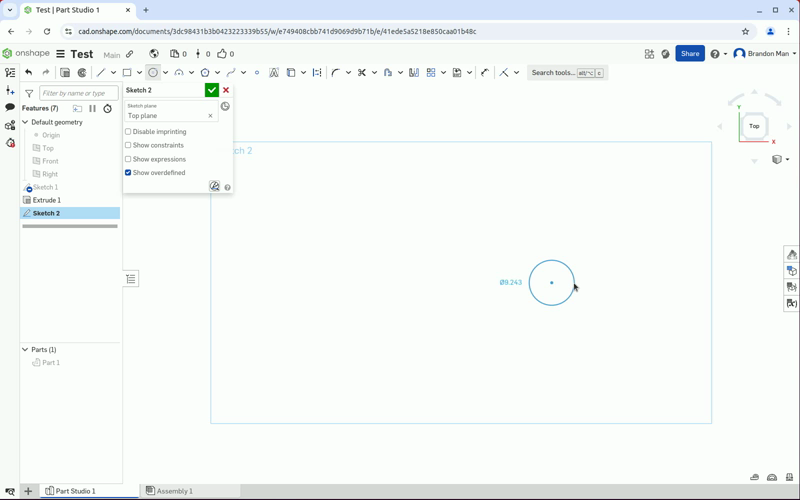
key(c)
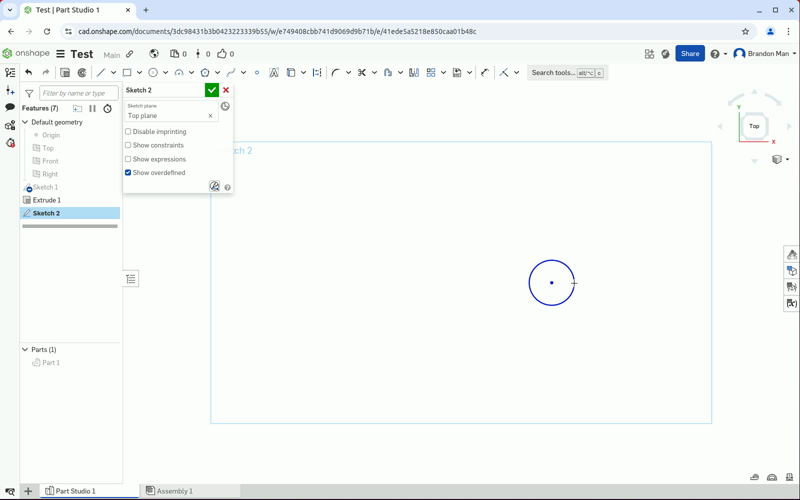
key_down(shift)
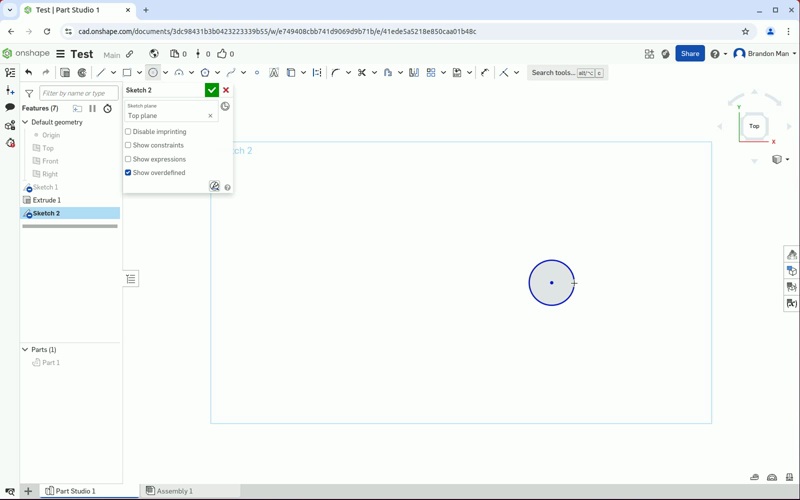
mouse_move(551, 282)
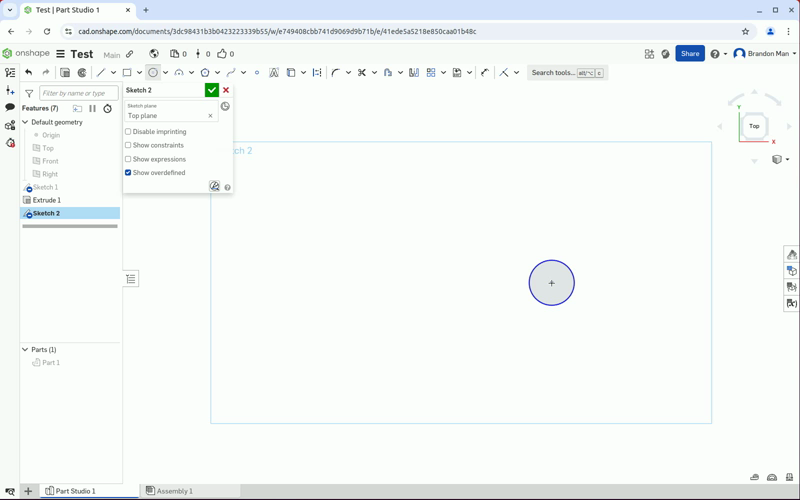
click(551, 282)
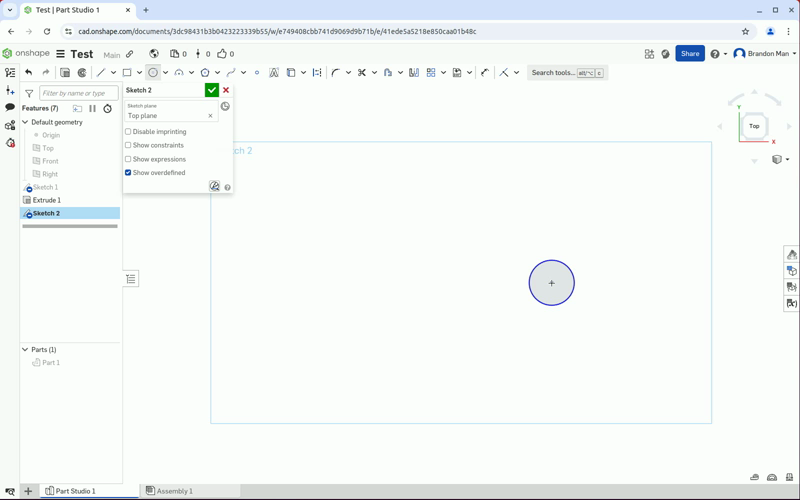
key_up(shift)
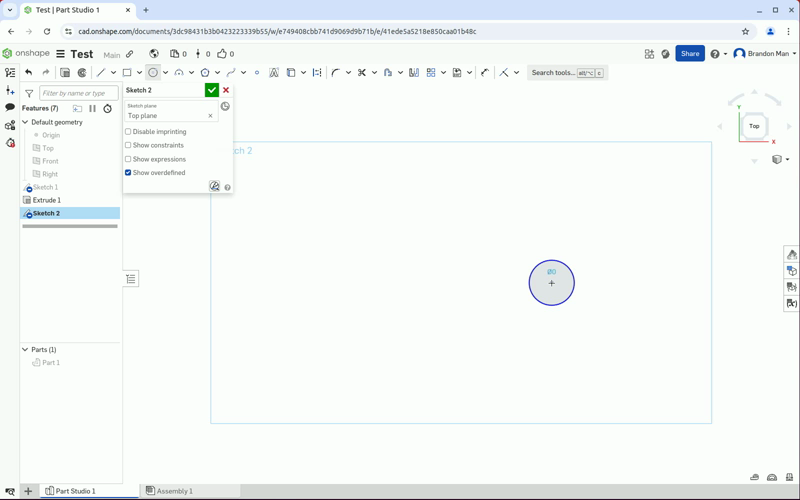
mouse_move(554, 282)
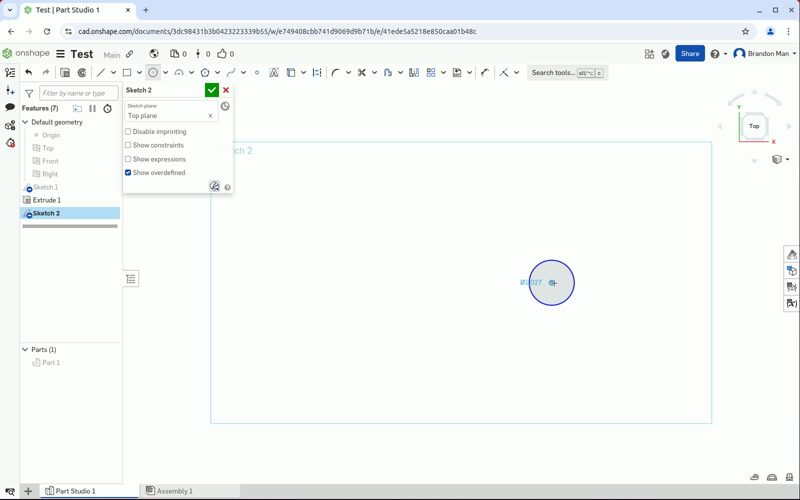
scroll(6)
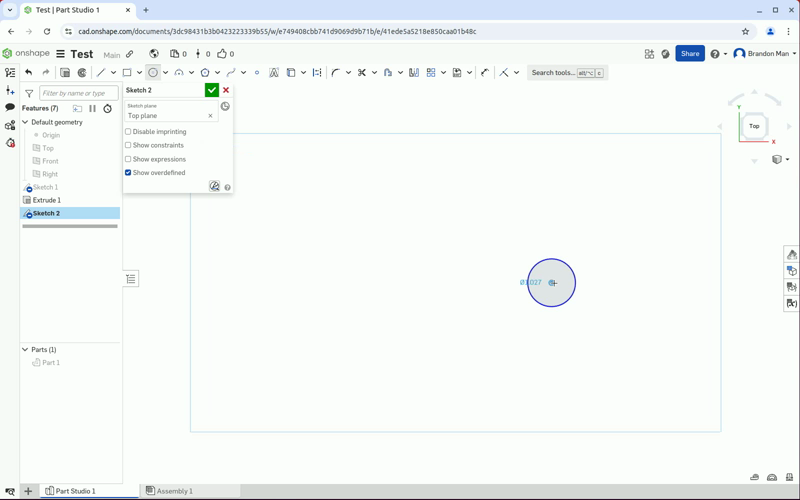
scroll(6)
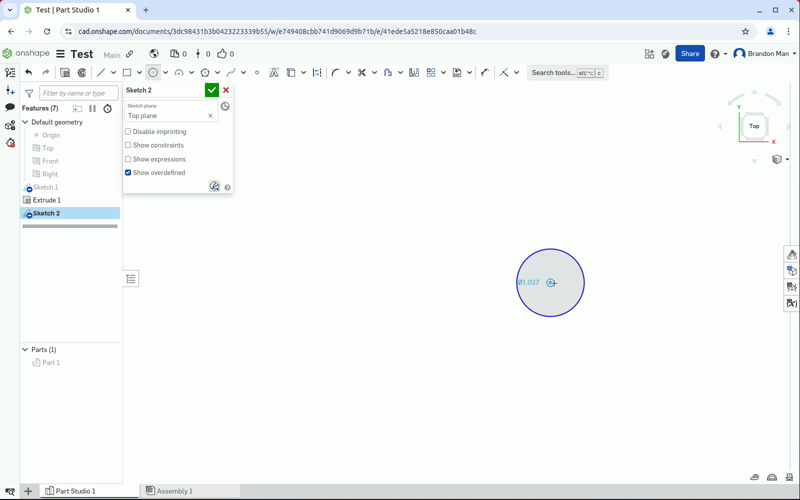
scroll(6)
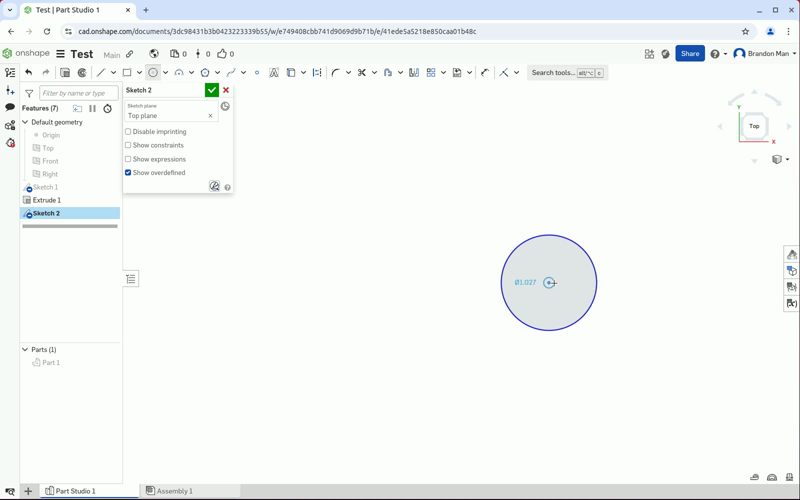
scroll(6)
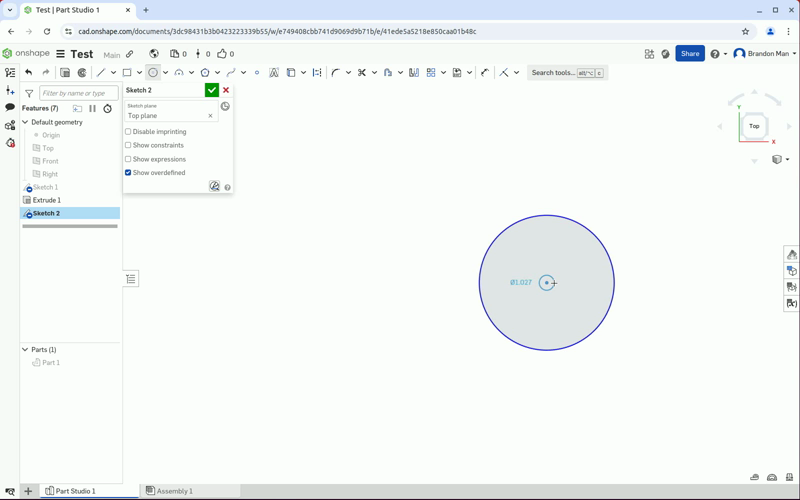
scroll(6)
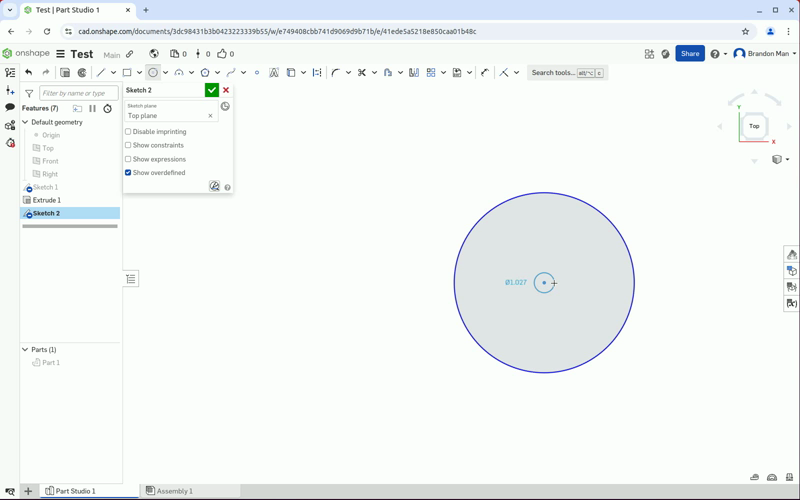
scroll(6)
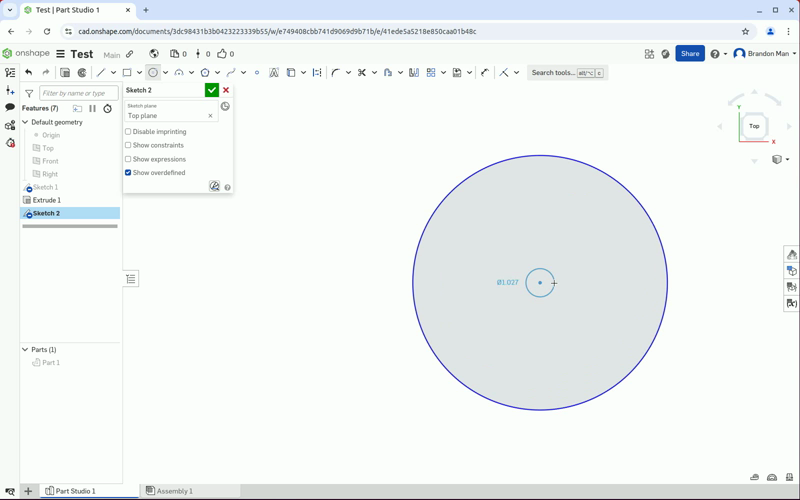
scroll(6)
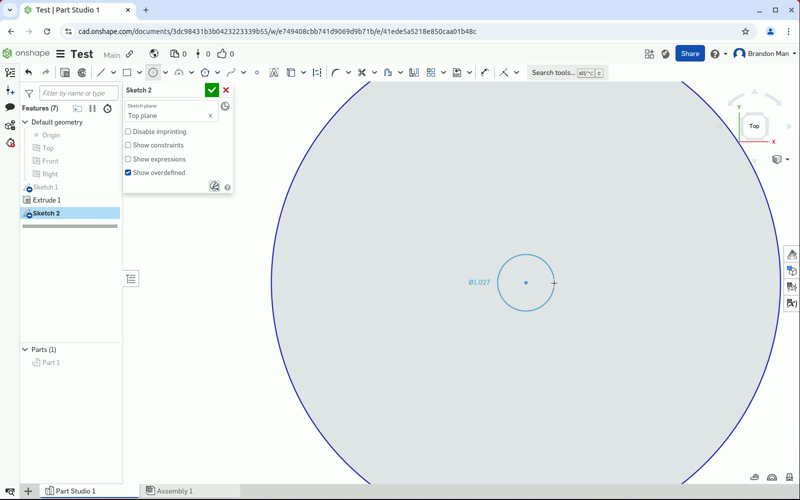
click(554, 282)
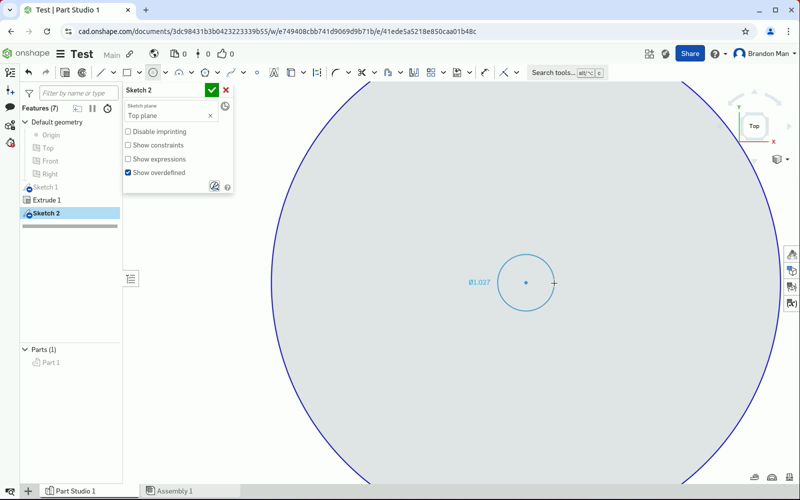
scroll(-6)
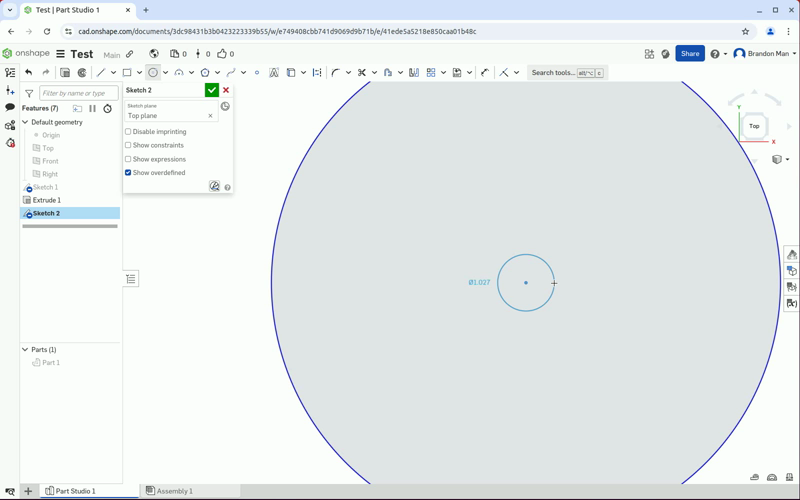
scroll(-6)
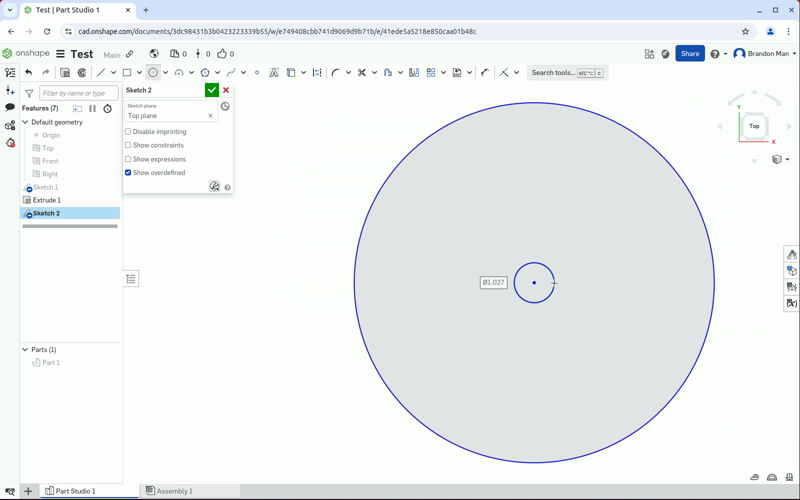
scroll(-6)
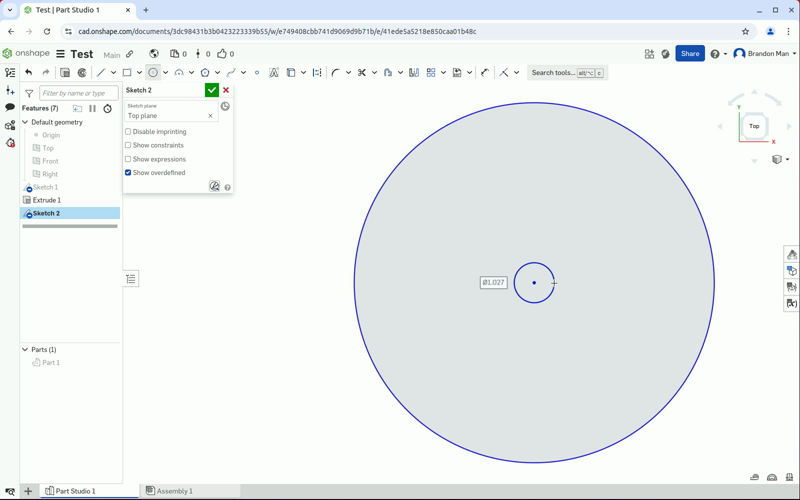
scroll(-6)
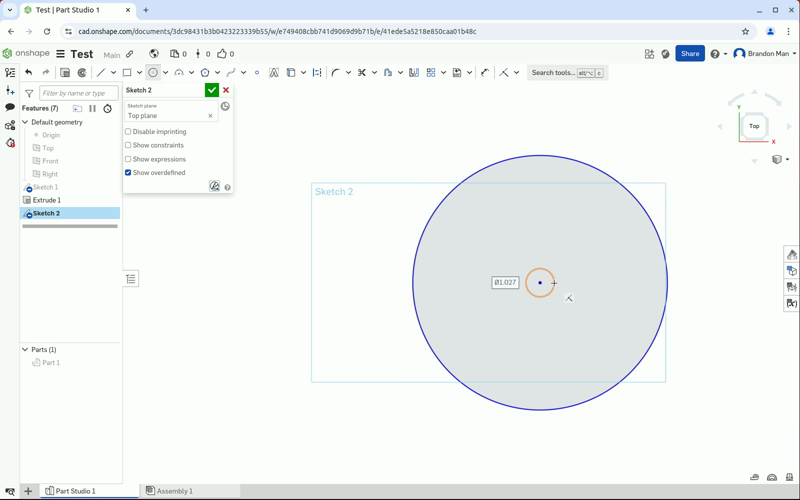
scroll(-6)
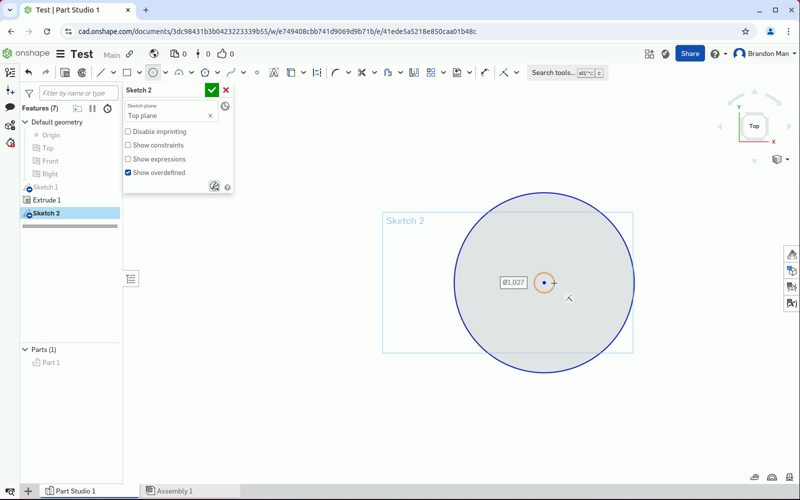
scroll(-6)
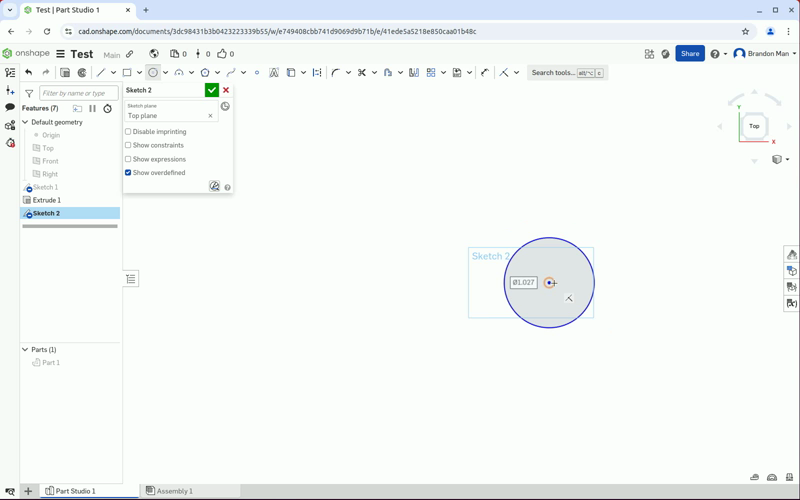
scroll(-6)
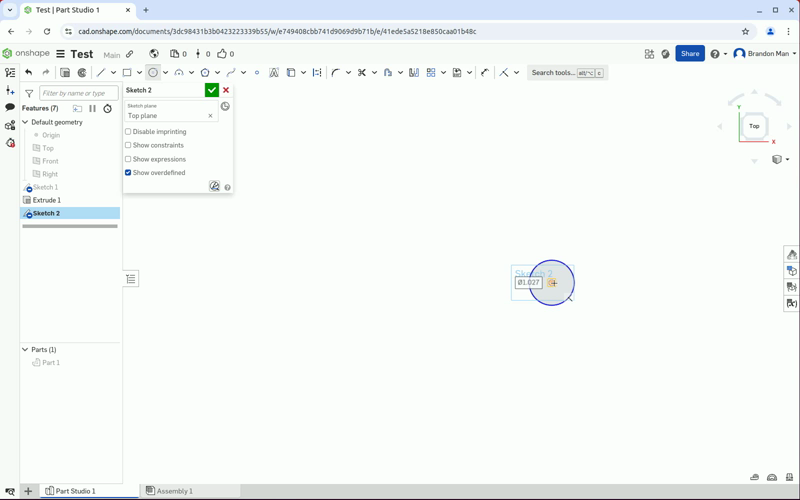
key(esc)
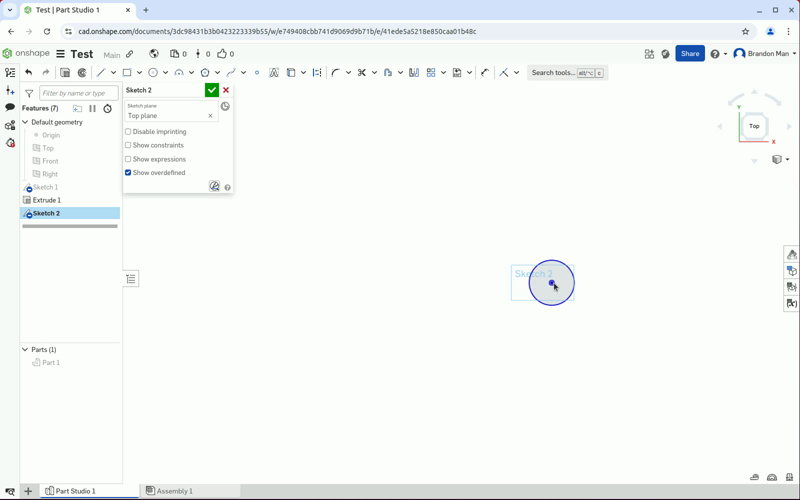
mouse_move(559, 288)
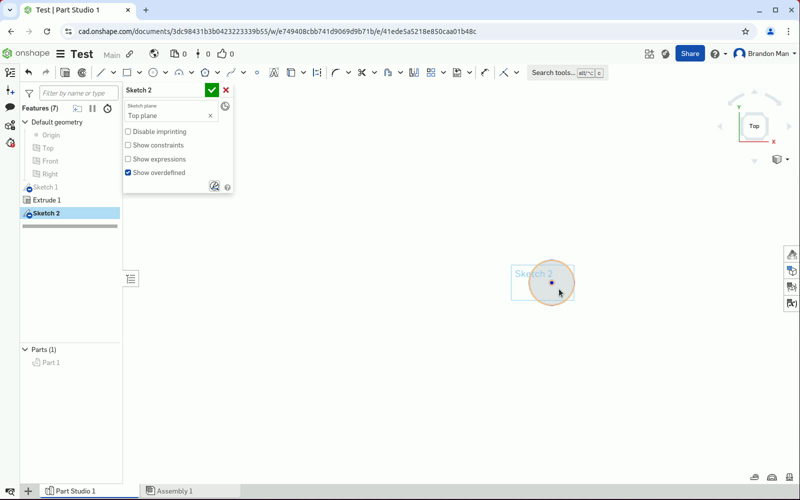
scroll(6)
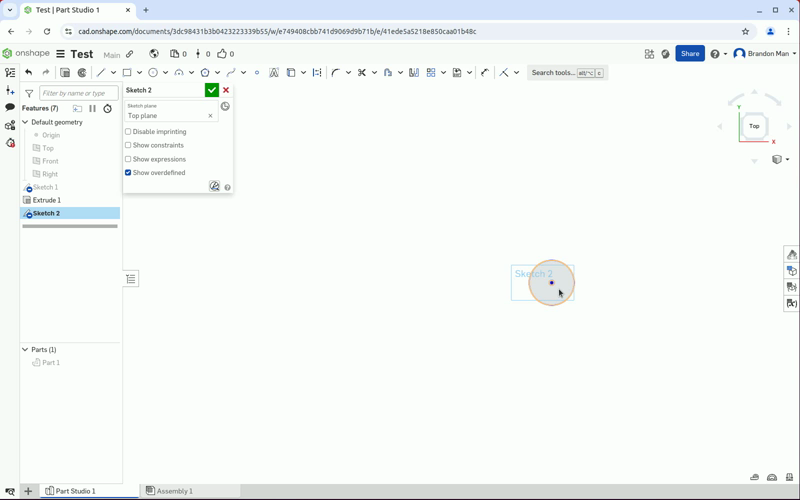
scroll(6)
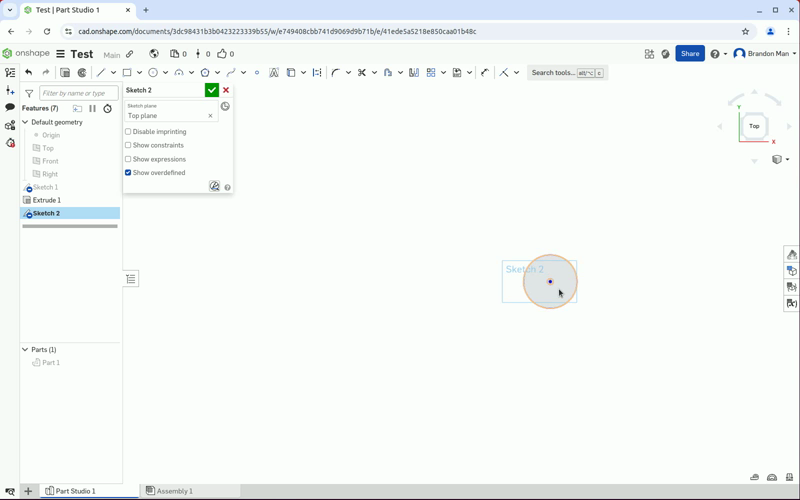
scroll(6)
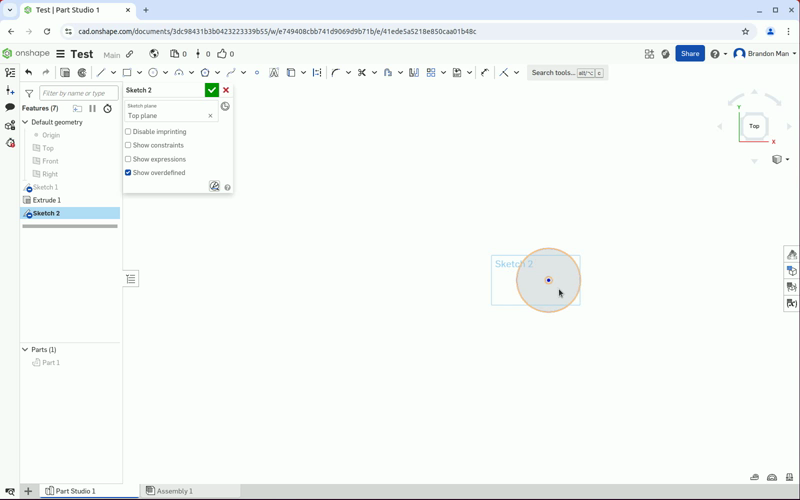
scroll(6)
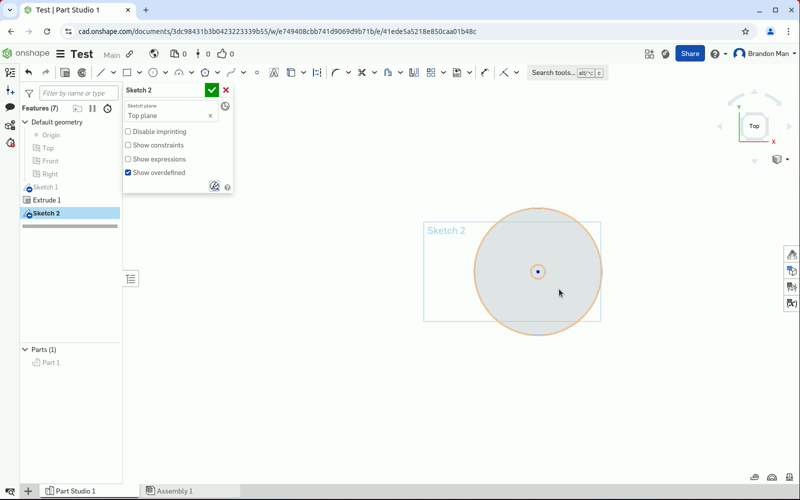
scroll(6)
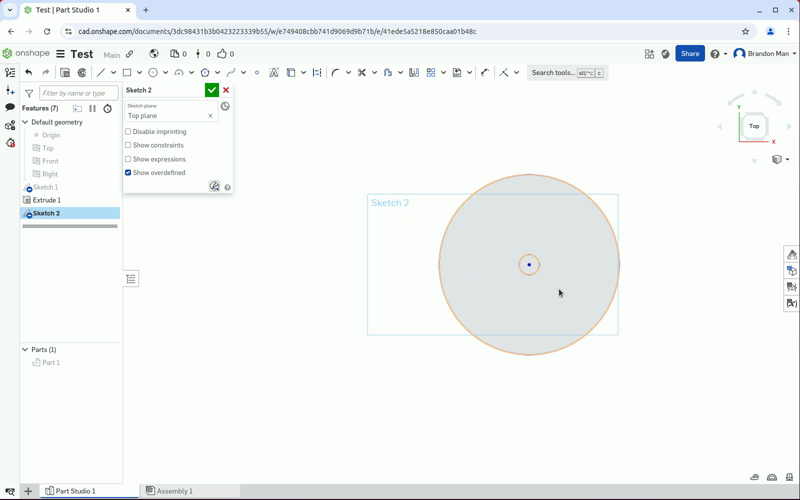
scroll(6)
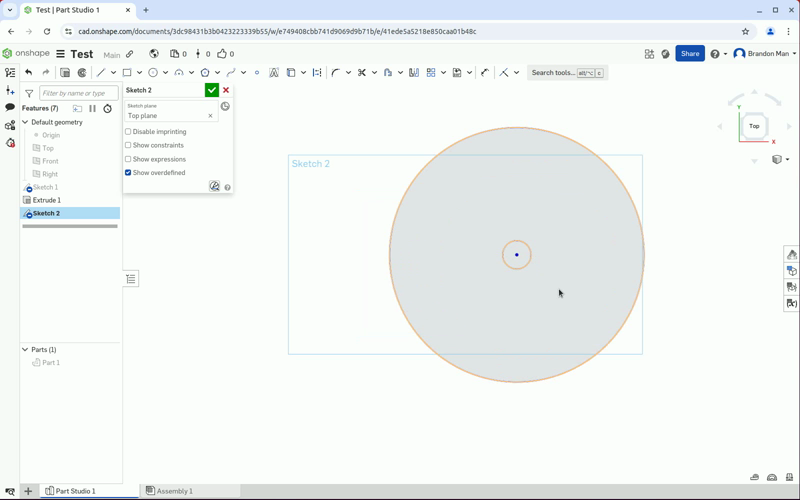
scroll(6)
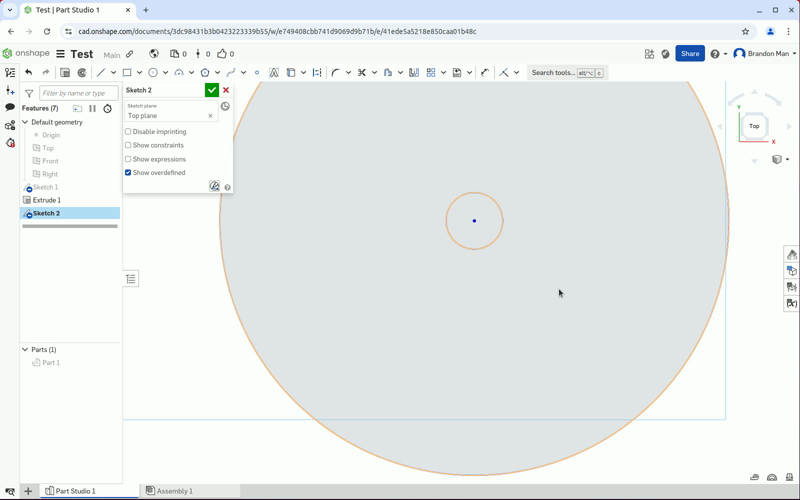
click(559, 288)
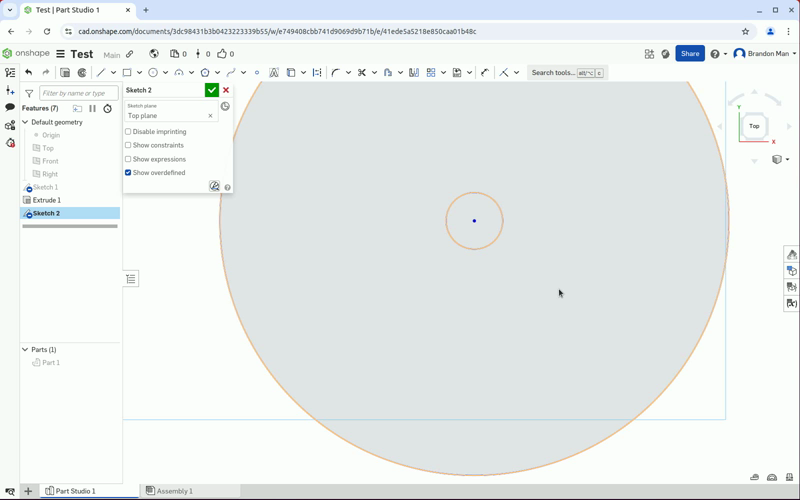
scroll(-6)
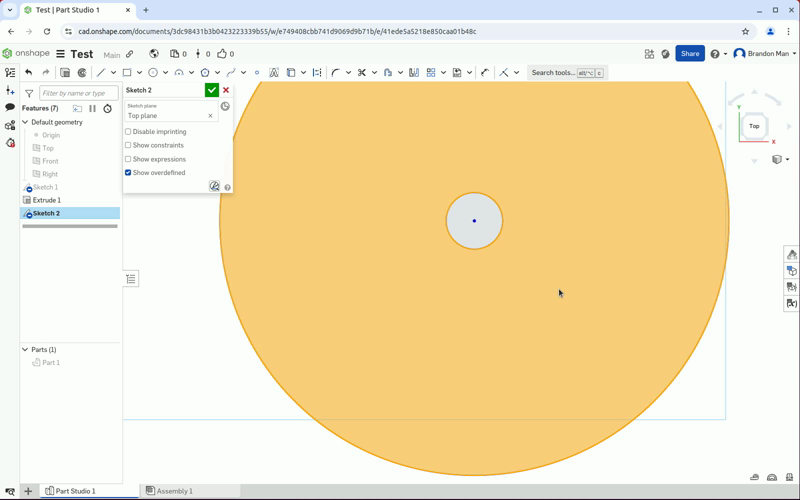
scroll(-6)
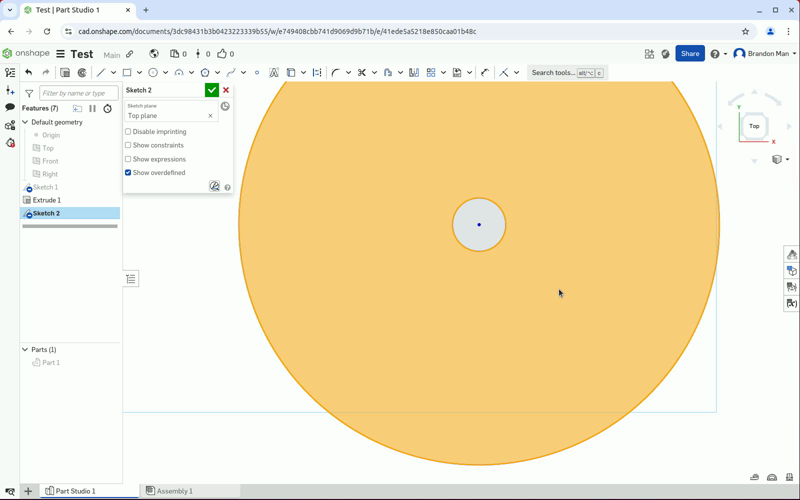
scroll(-6)
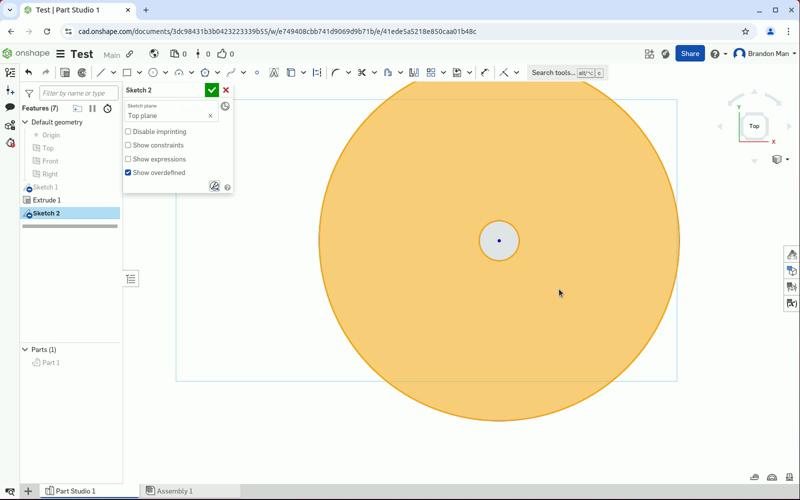
scroll(-6)
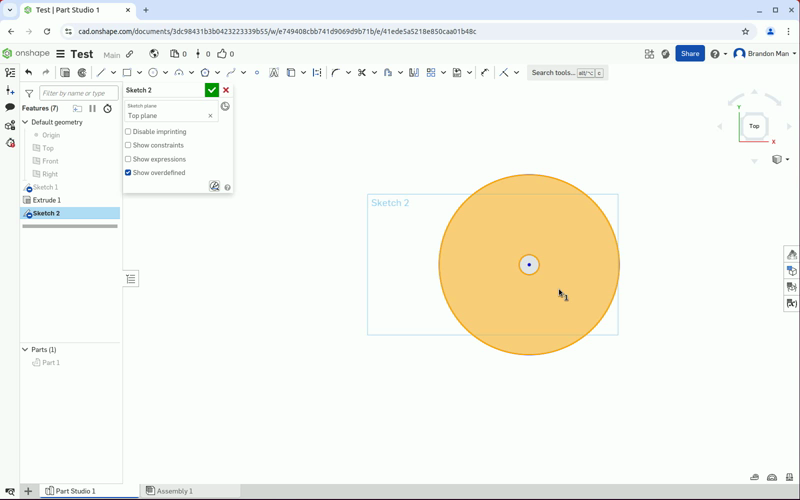
scroll(-6)
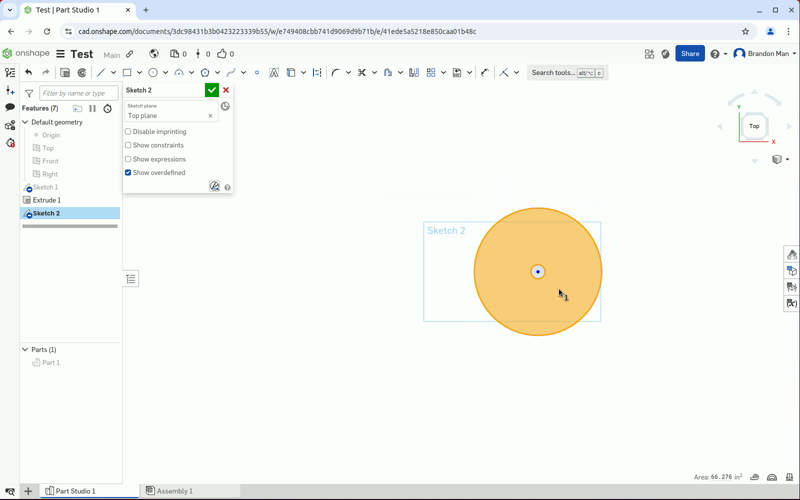
scroll(-6)
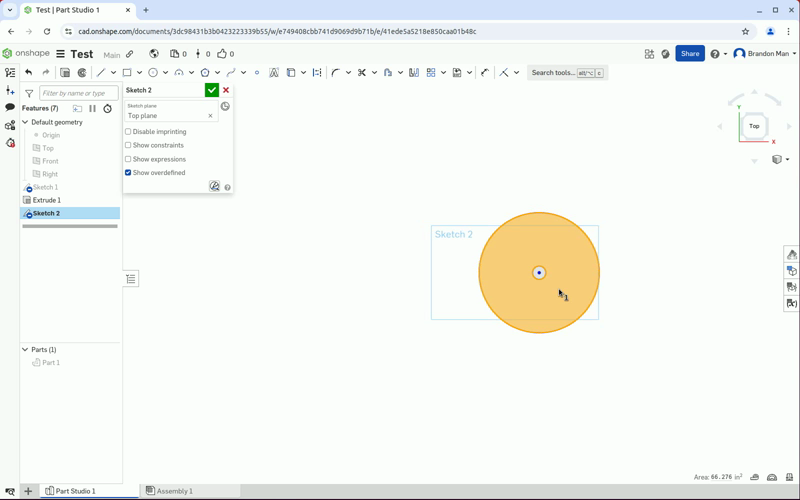
scroll(-6)
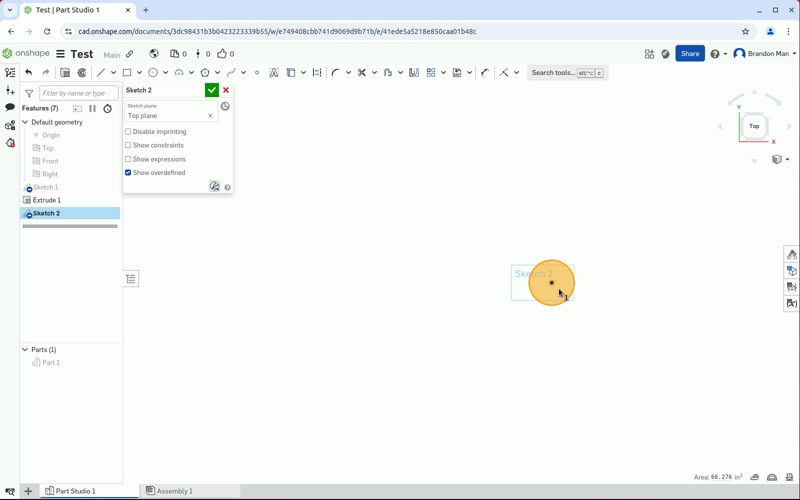
mouse_move(73, 352)
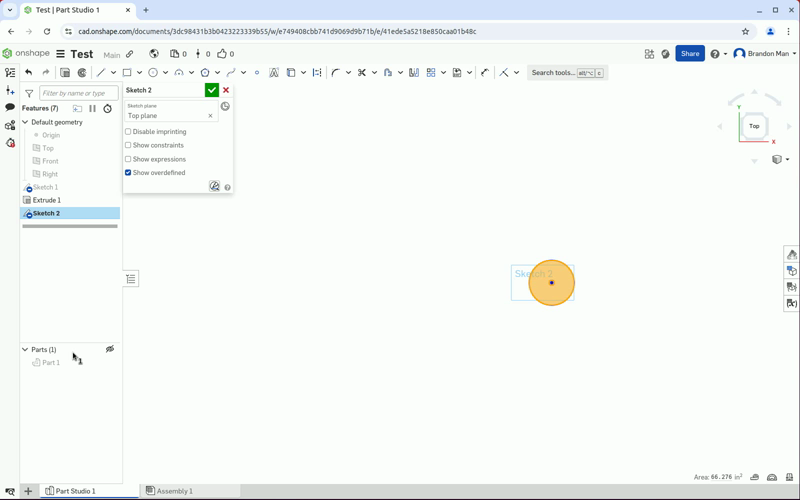
key(shift+y)
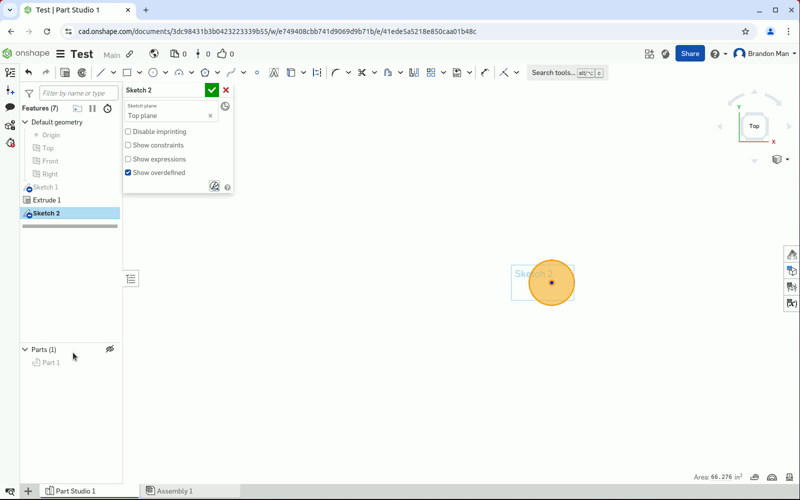
key(shift+e)
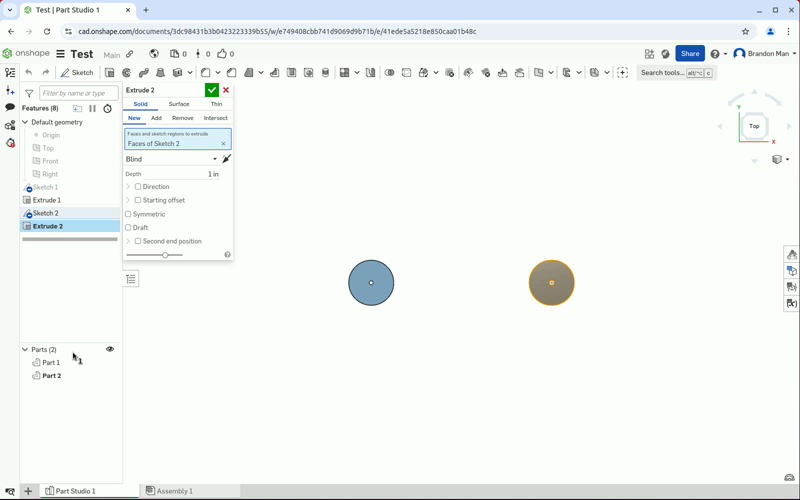
mouse_move(143, 106)
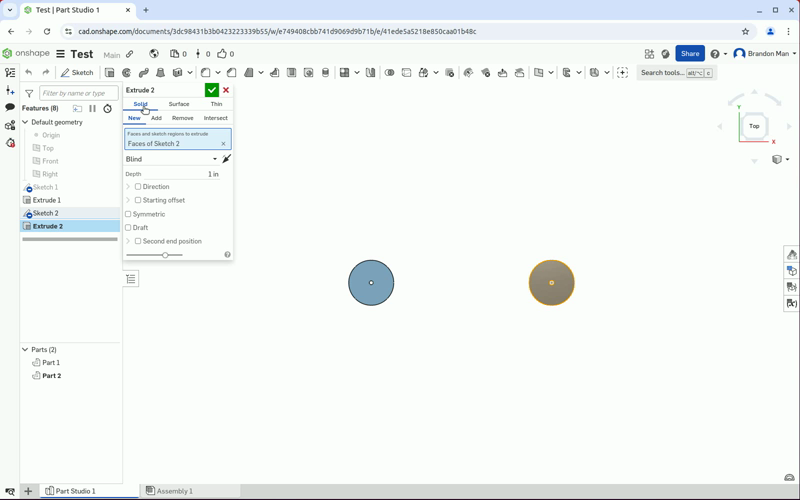
click(143, 106)
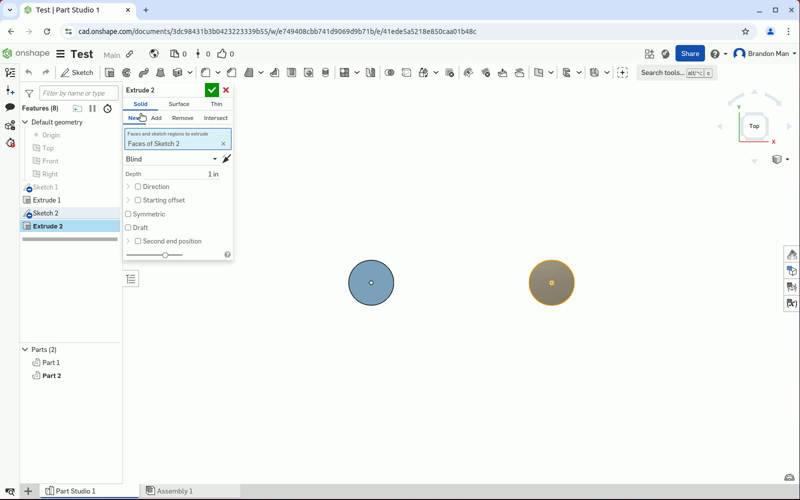
mouse_move(137, 120)
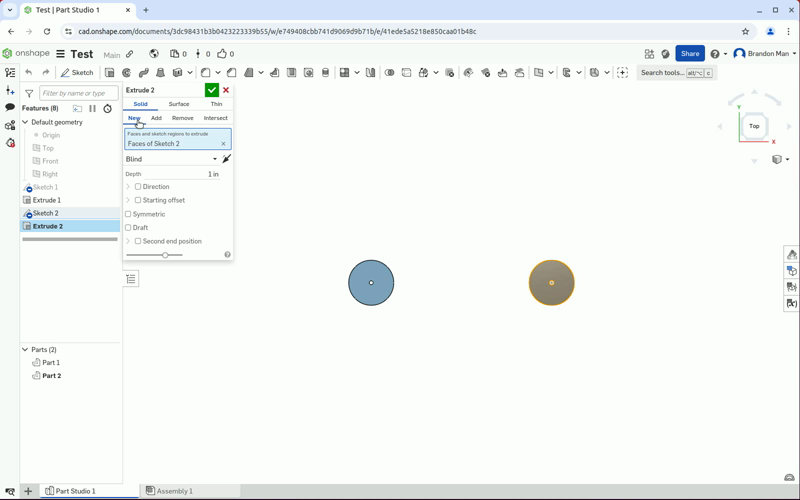
click(137, 120)
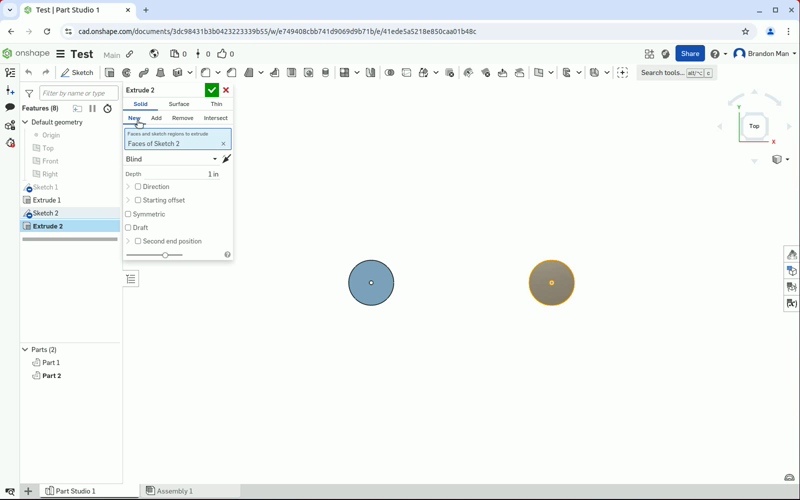
key(tab, 4)
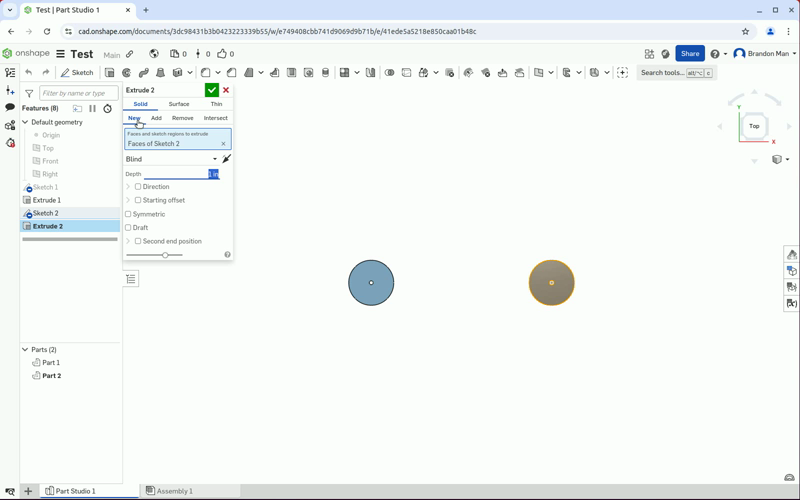
text(-4.574)
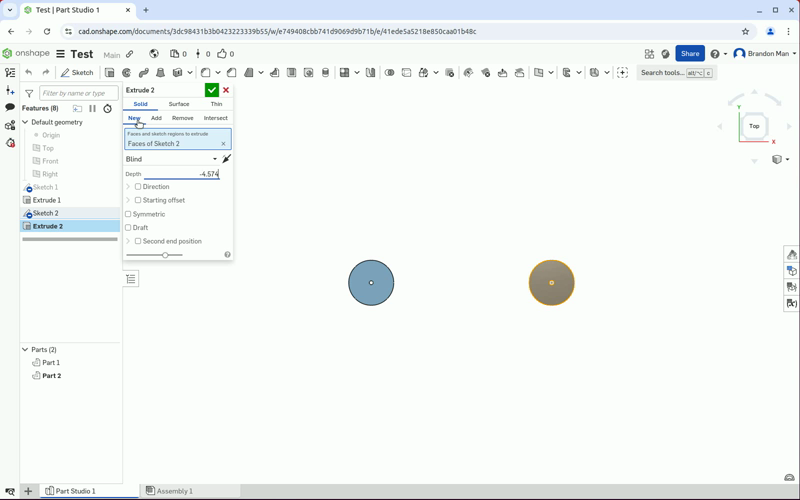
key(enter)
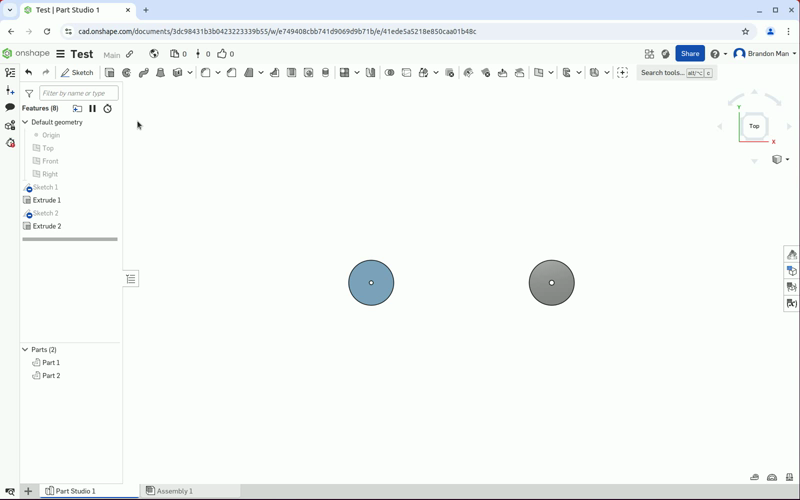
key(shift+h)
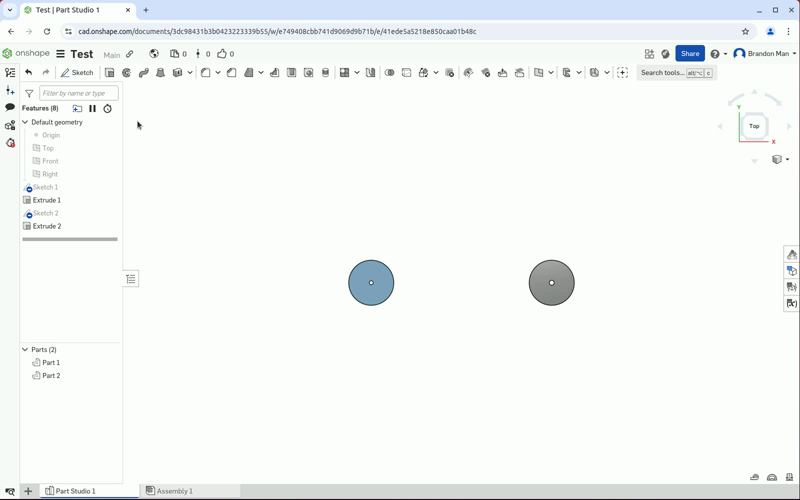
key(shift+h)
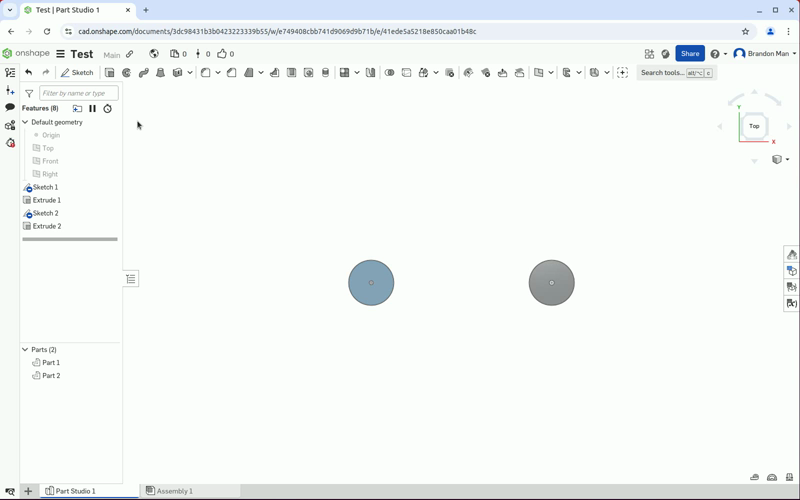
key(shift+7)
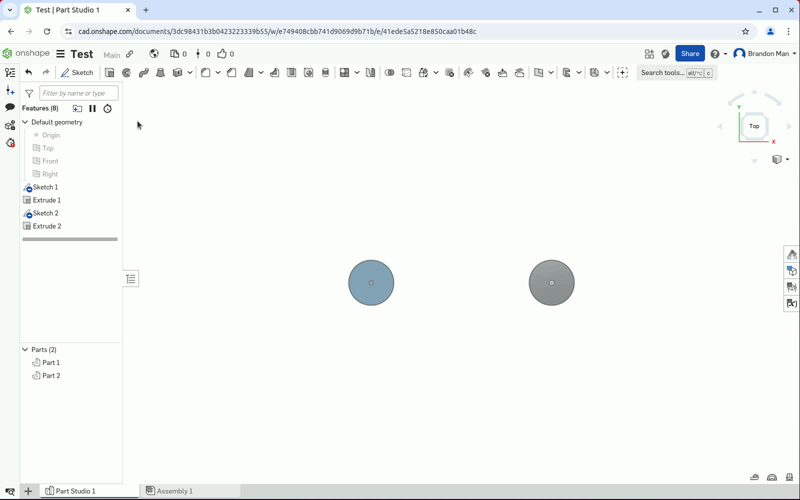
key(up, 3)
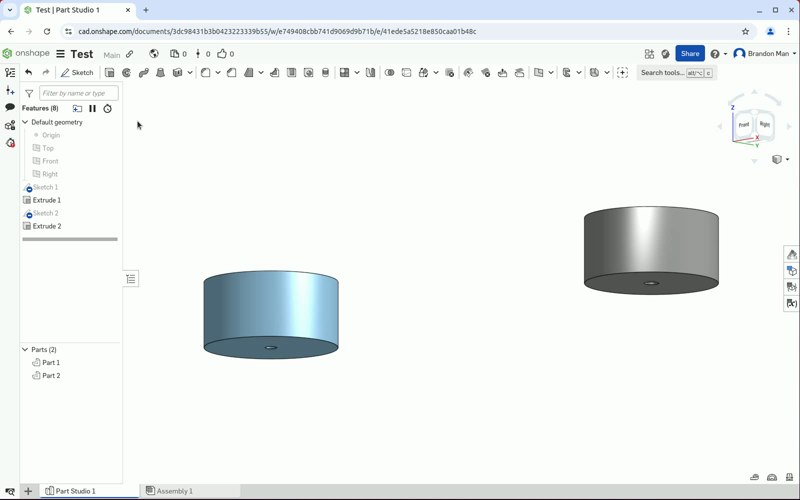
key(left, 3)
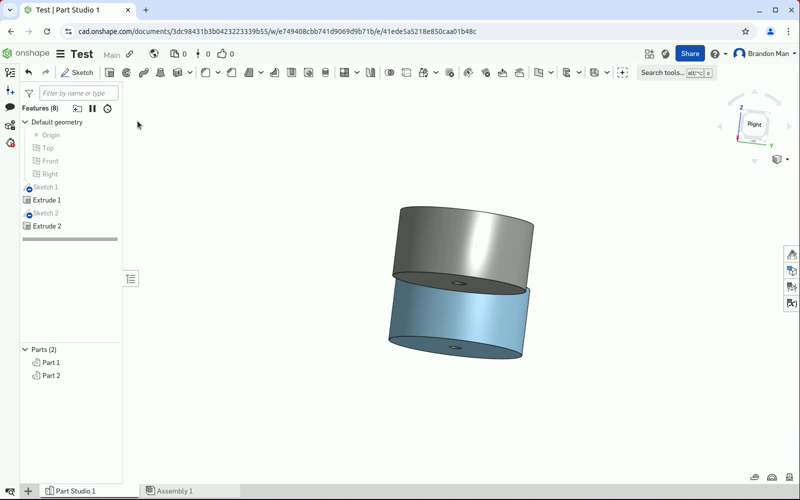
key(right, 3)
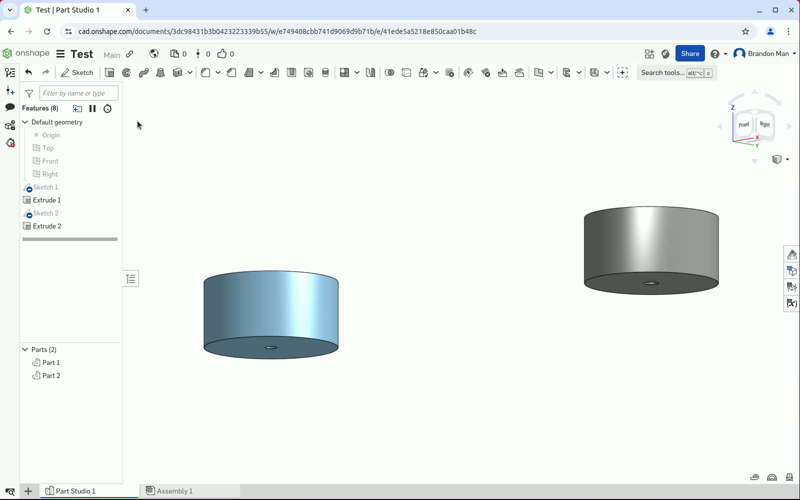
key(down, 3)
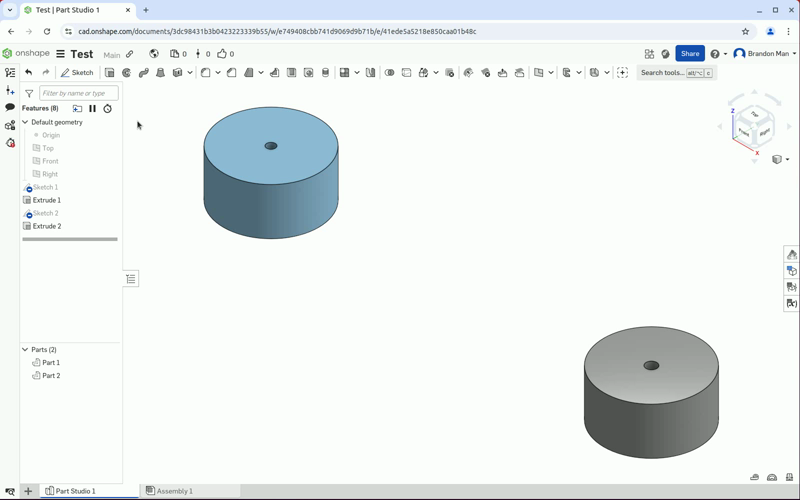
mouse_move(73, 189)
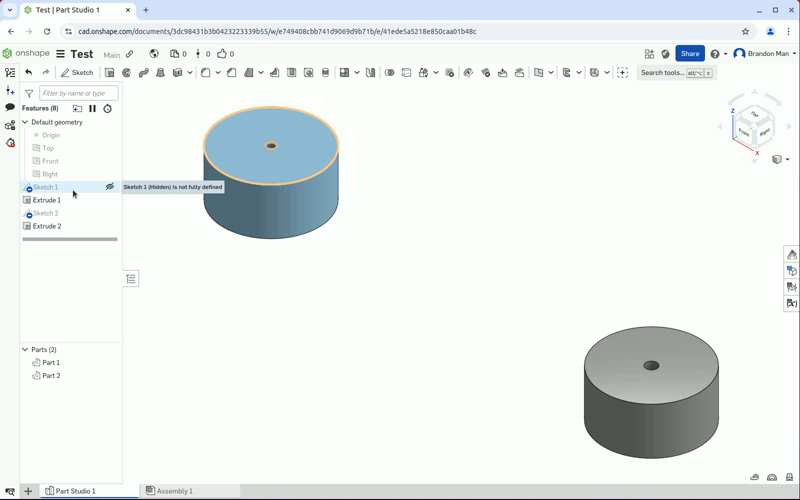
click(73, 189)